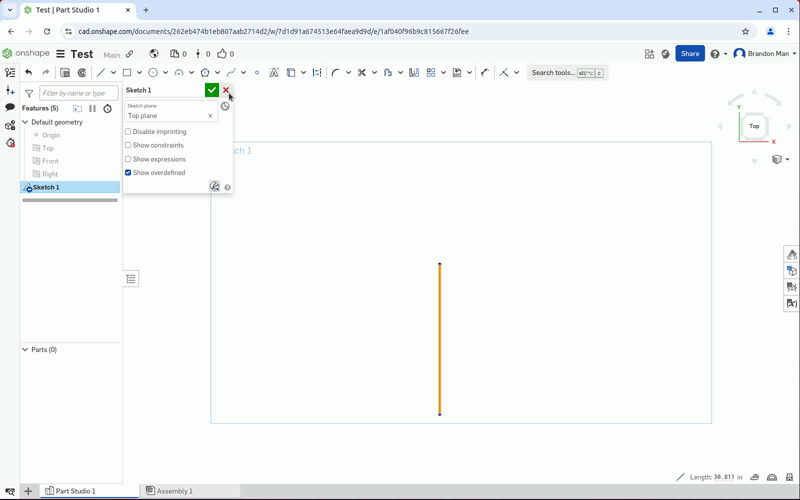
key(shift+h)
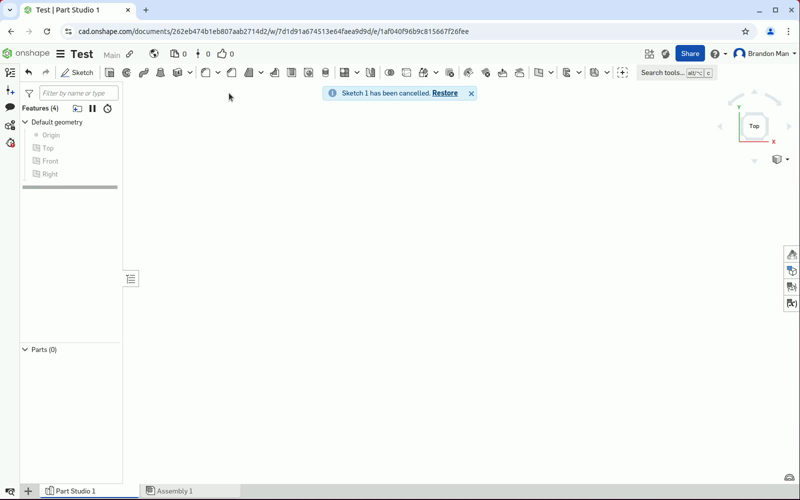
mouse_move(73, 352)
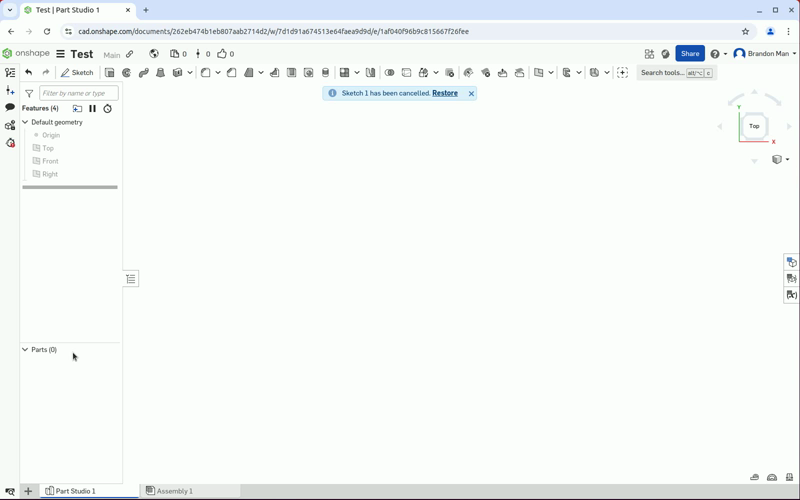
key(y)
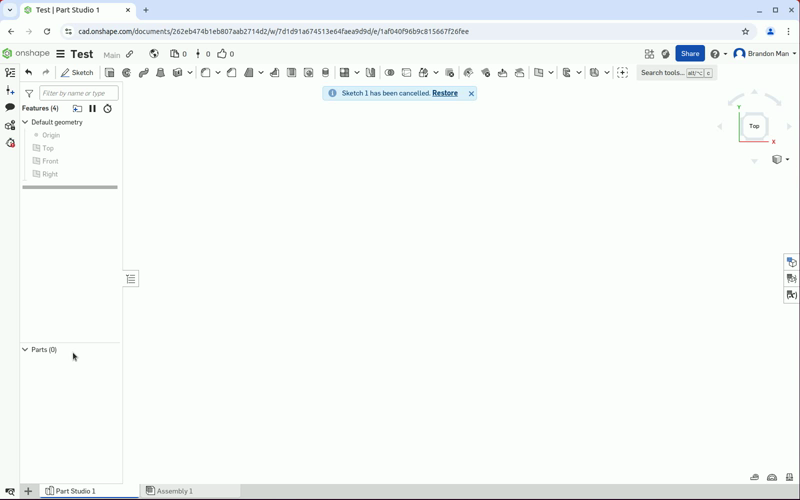
key(shift+p)
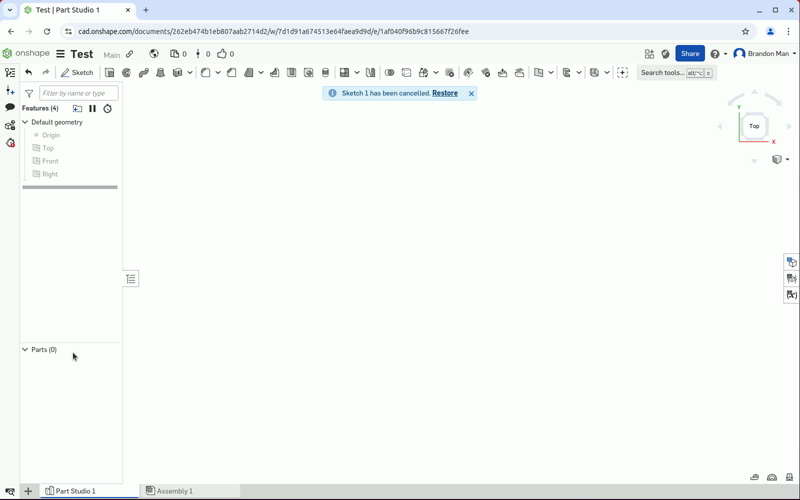
key(space)
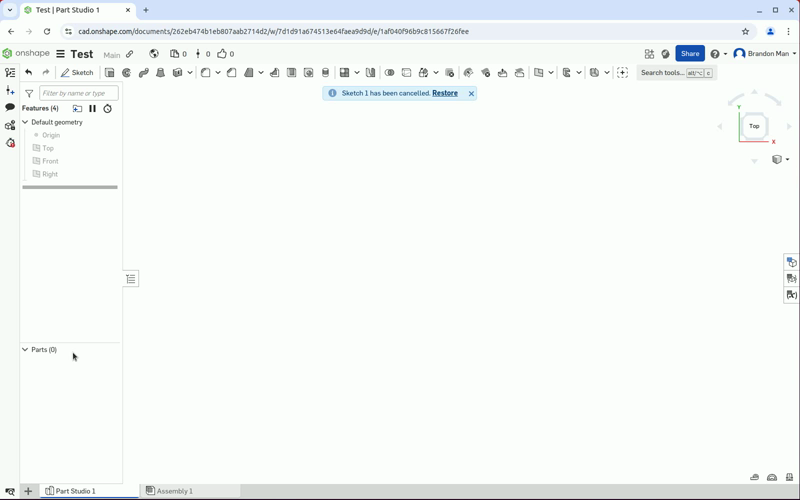
key_down(shift)
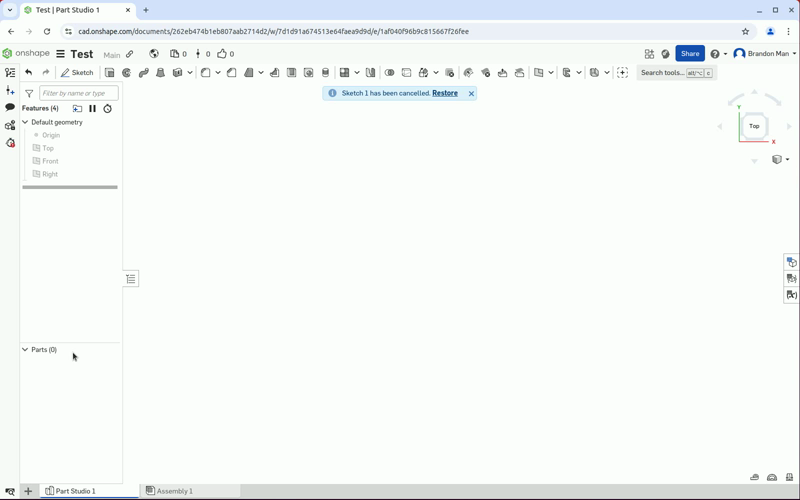
key(up)
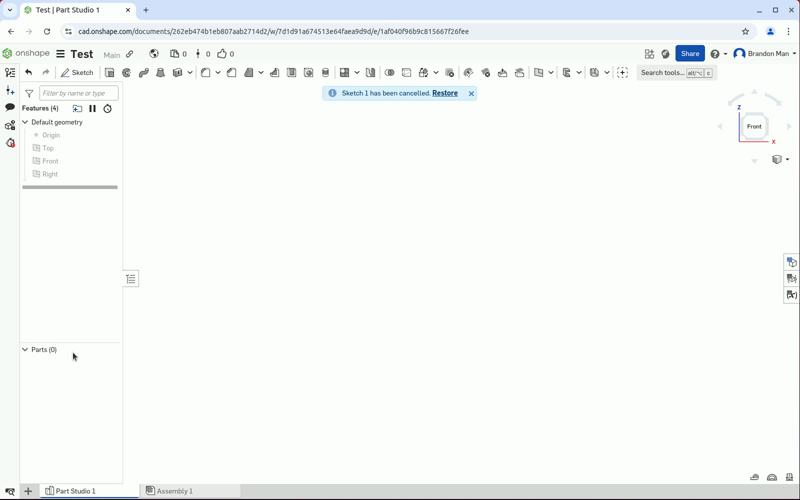
key_up(shift)
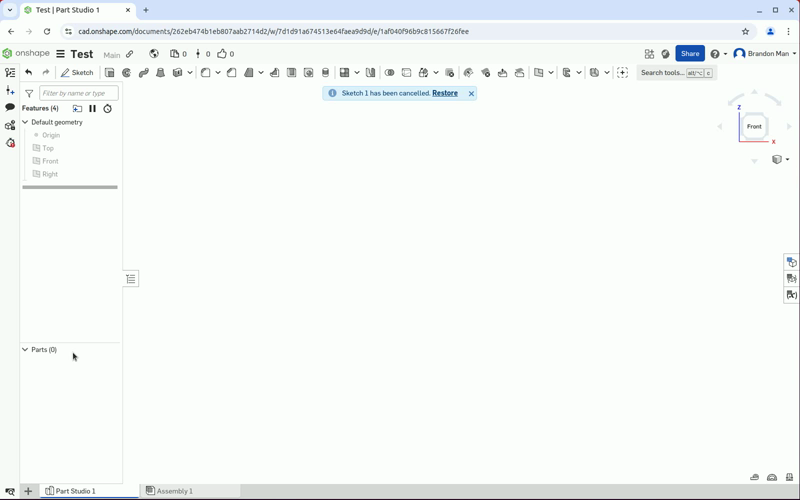
mouse_move(73, 352)
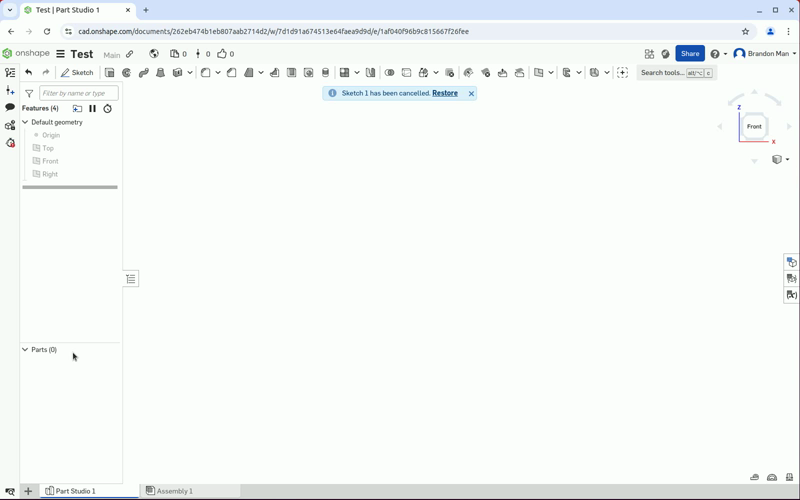
key(shift+y)
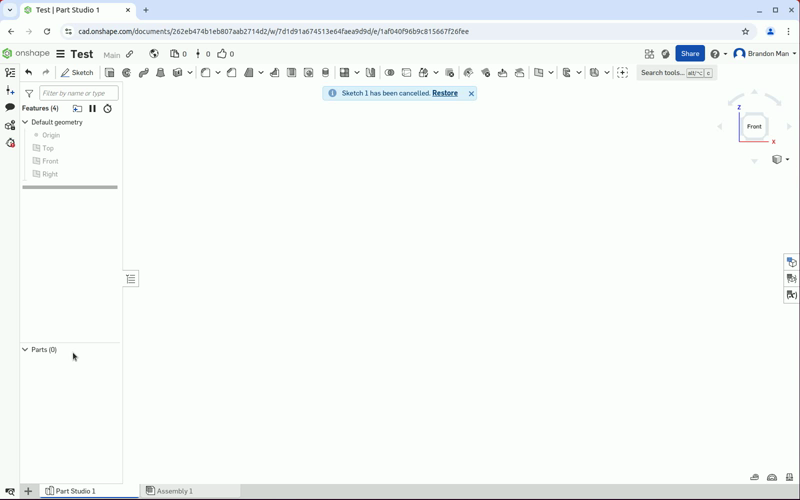
key(shift+s)
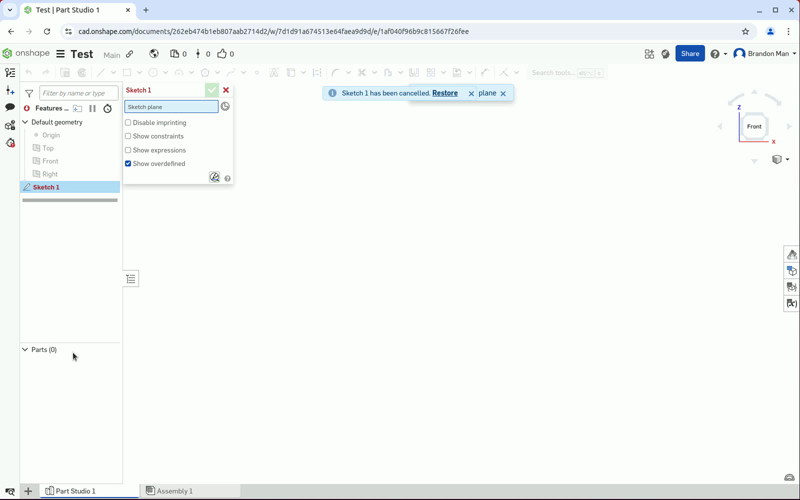
mouse_move(73, 163)
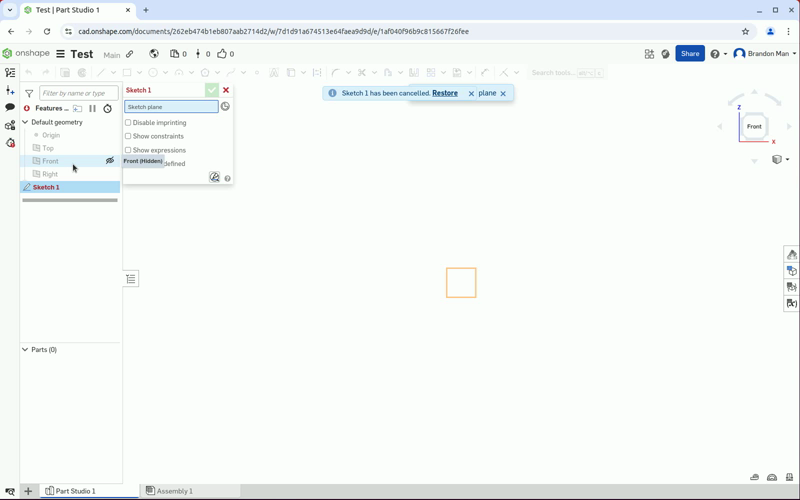
click(73, 163)
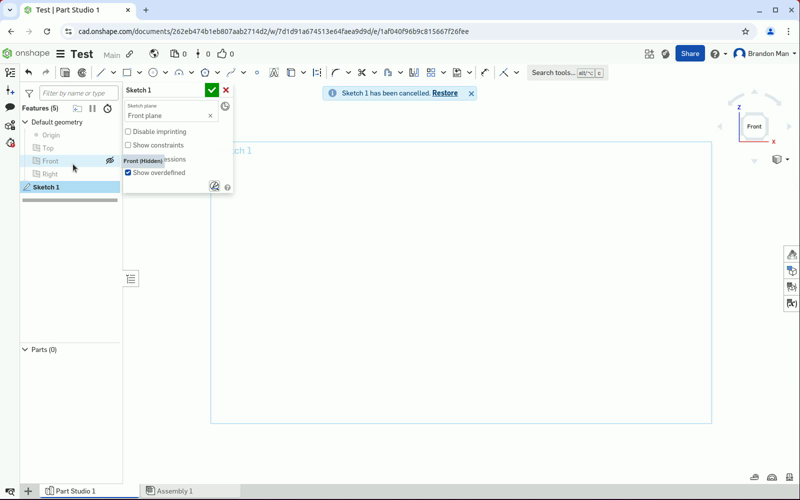
mouse_move(73, 352)
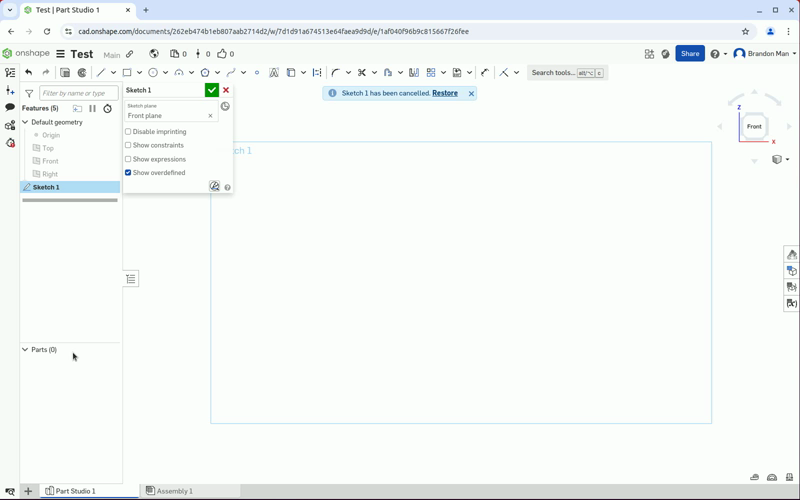
key(y)
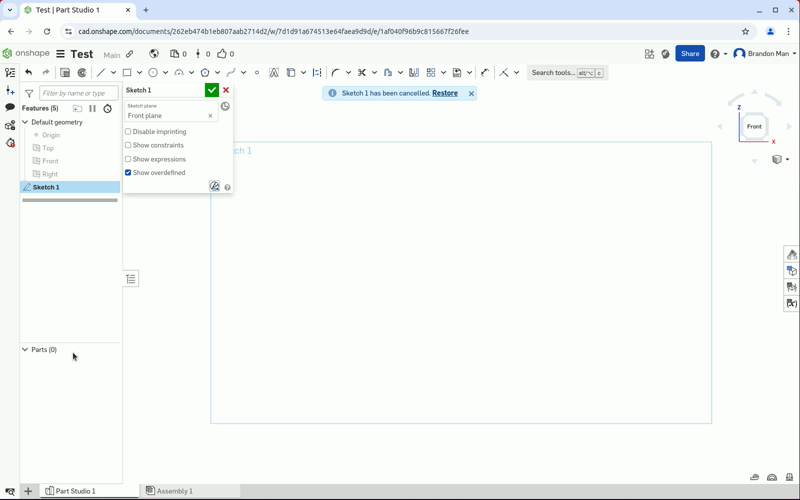
key(l)
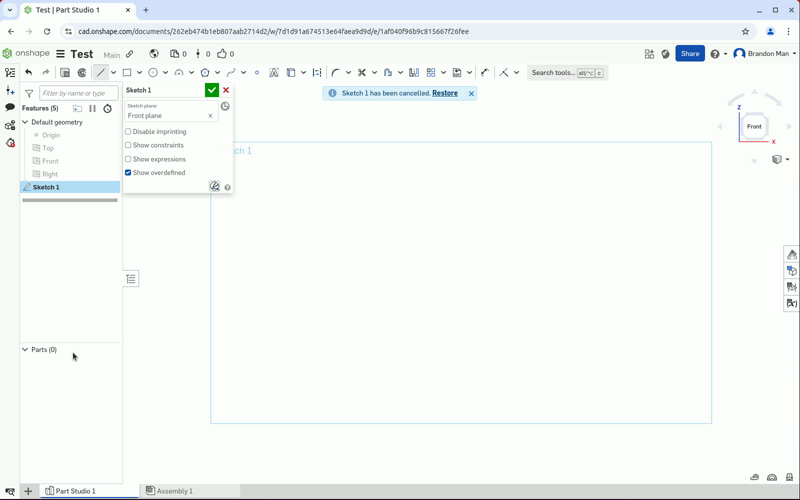
key_down(shift)
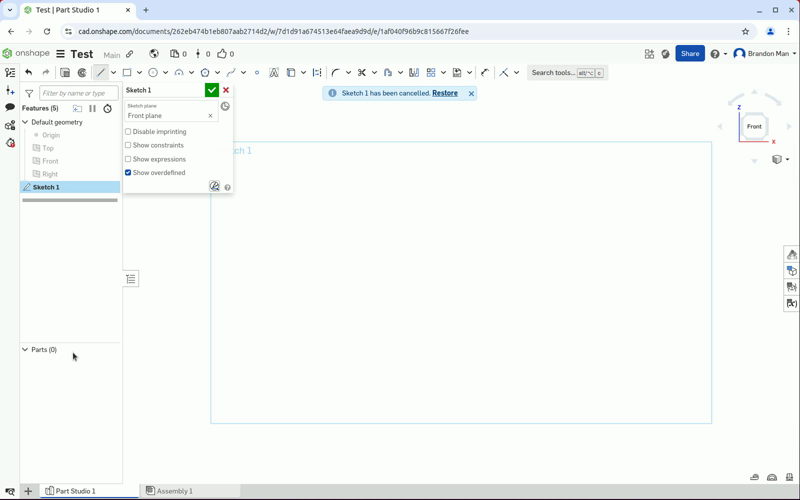
mouse_move(382, 362)
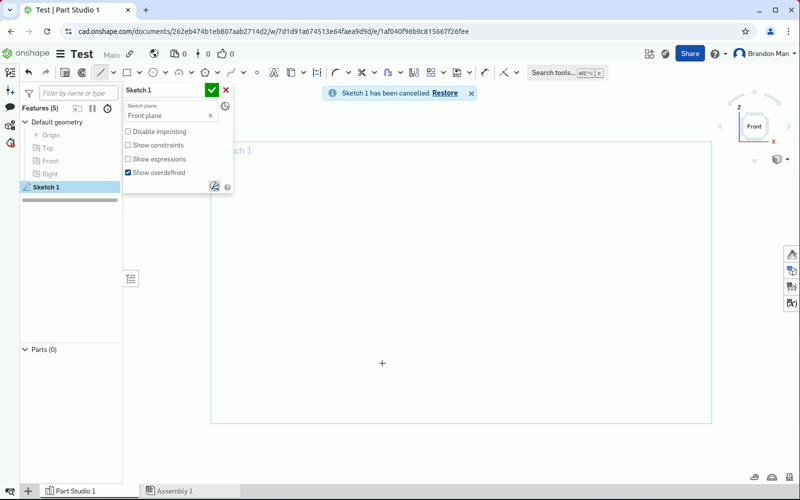
click(382, 362)
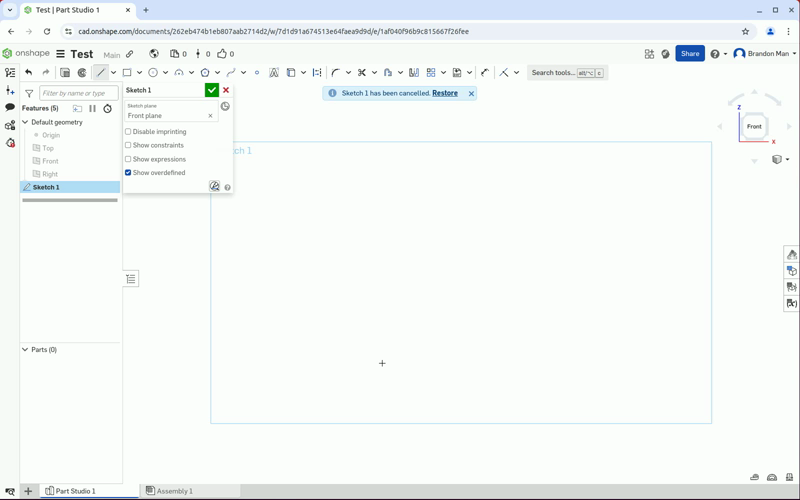
key_up(shift)
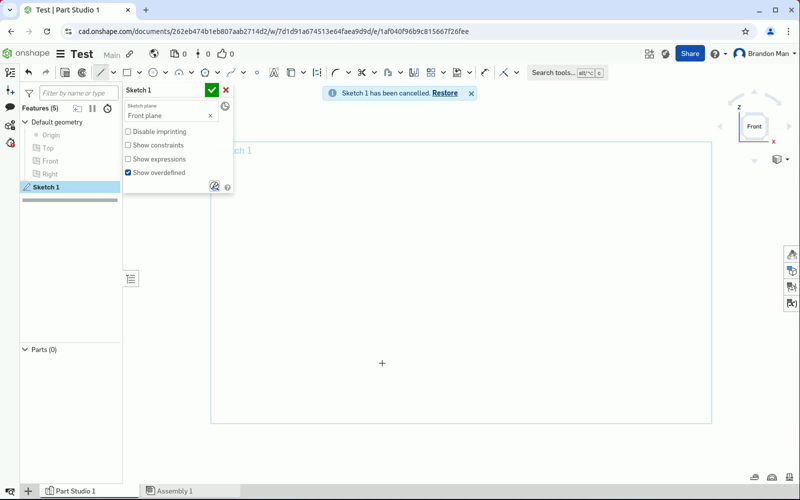
key_down(shift)
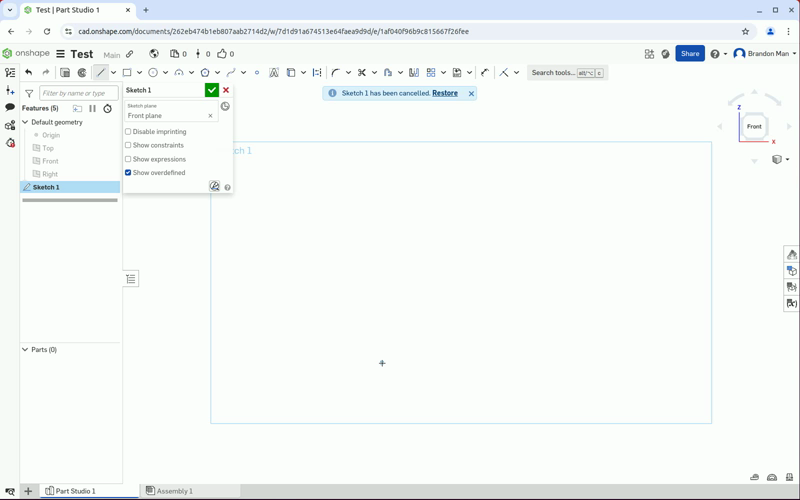
mouse_move(412, 362)
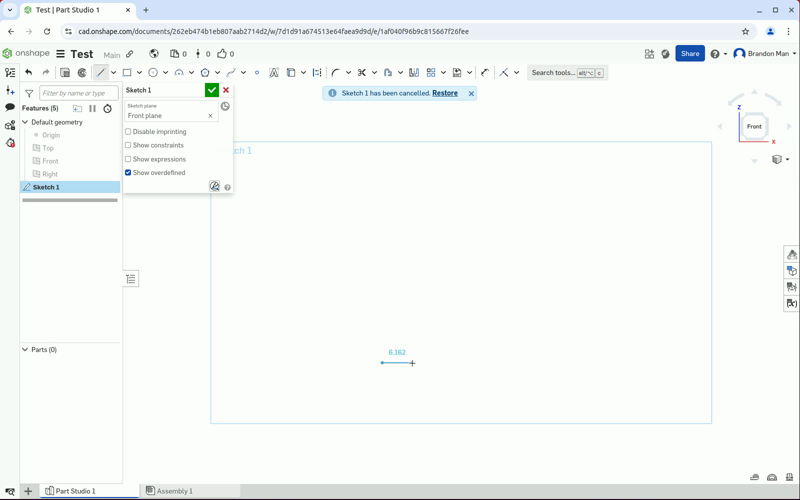
mouse_move(397, 362)
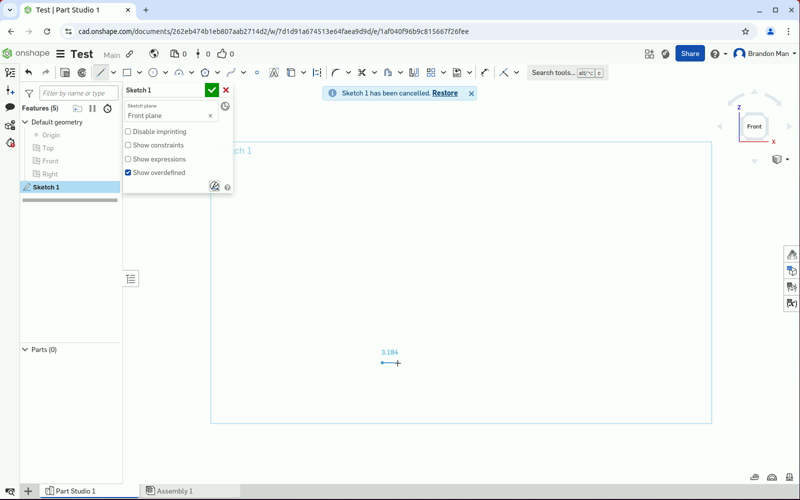
click(397, 362)
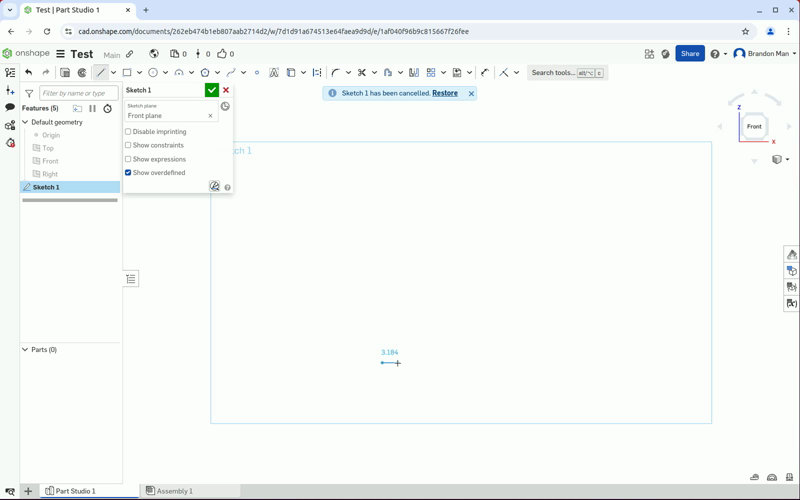
key_up(shift)
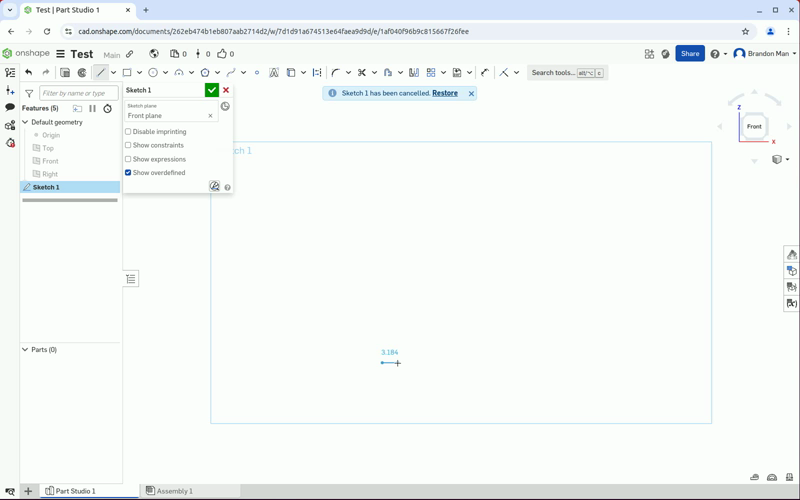
key_down(shift)
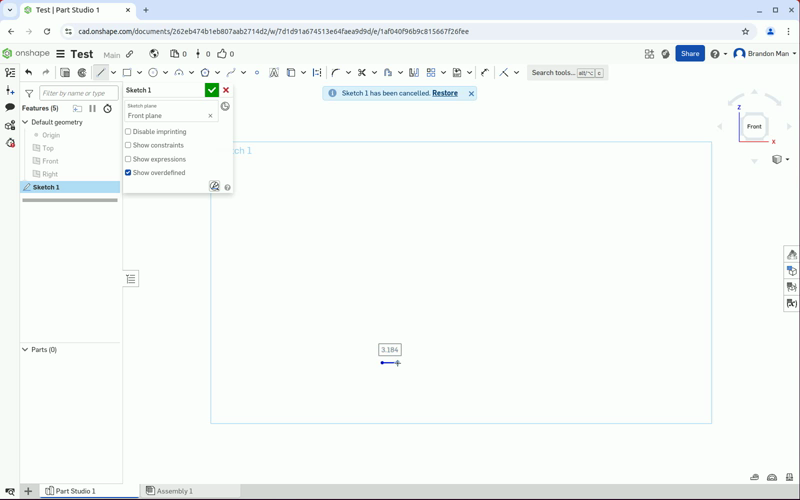
mouse_move(397, 179)
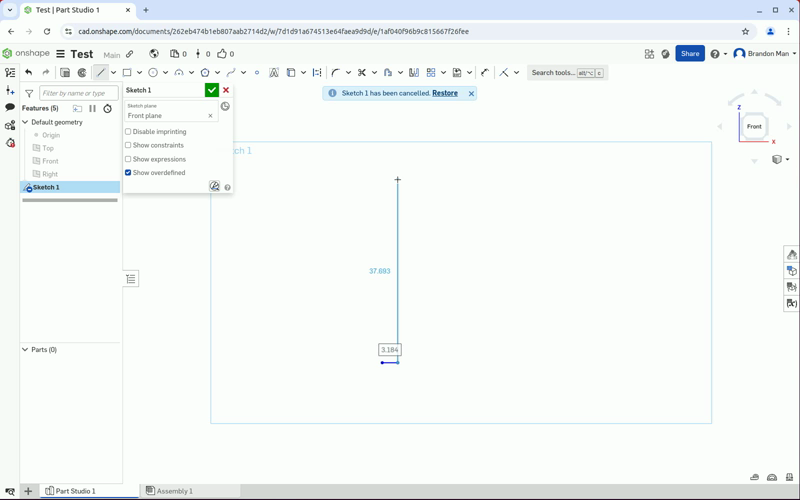
click(397, 179)
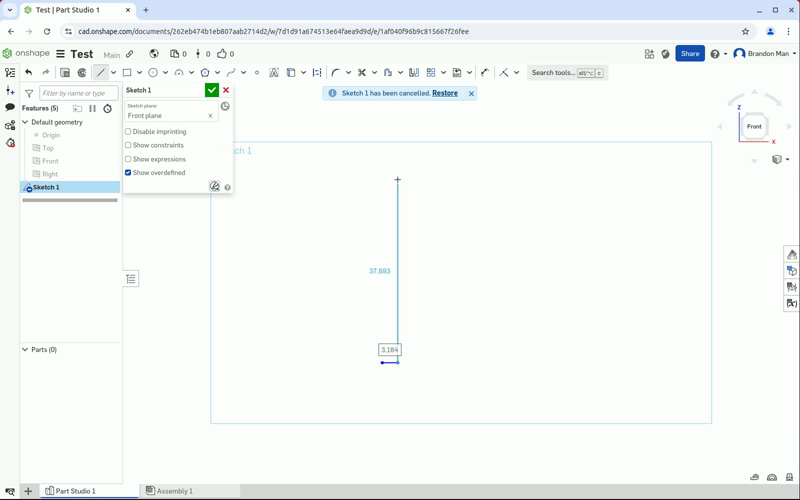
key_up(shift)
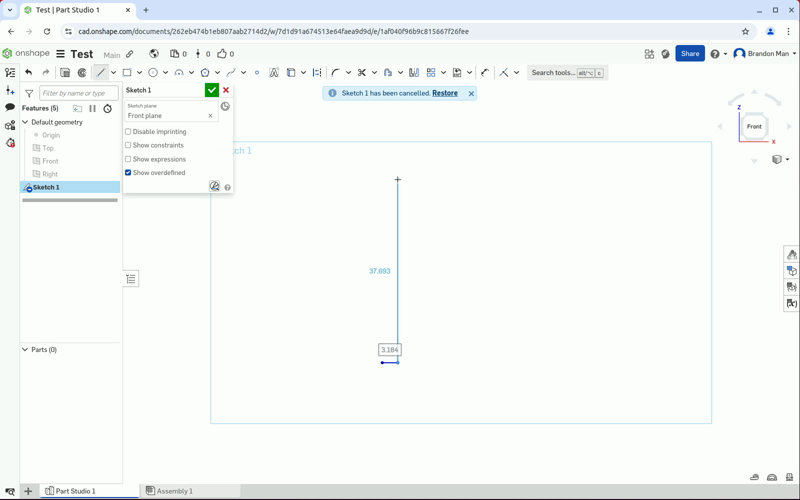
key_down(shift)
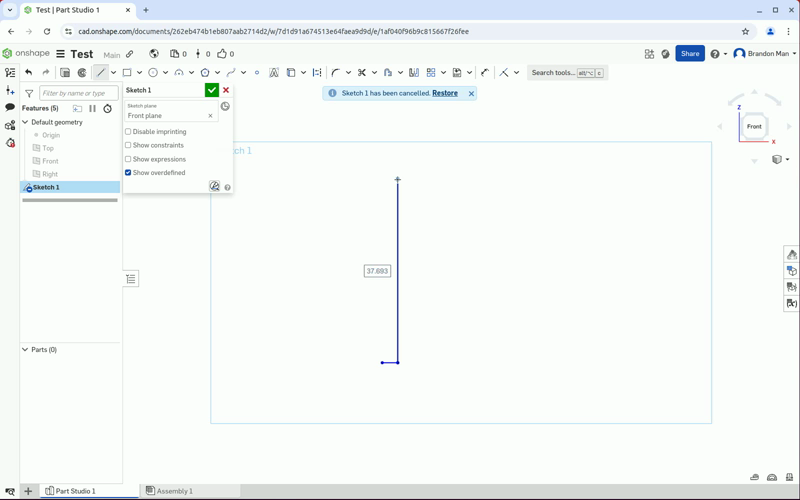
mouse_move(427, 179)
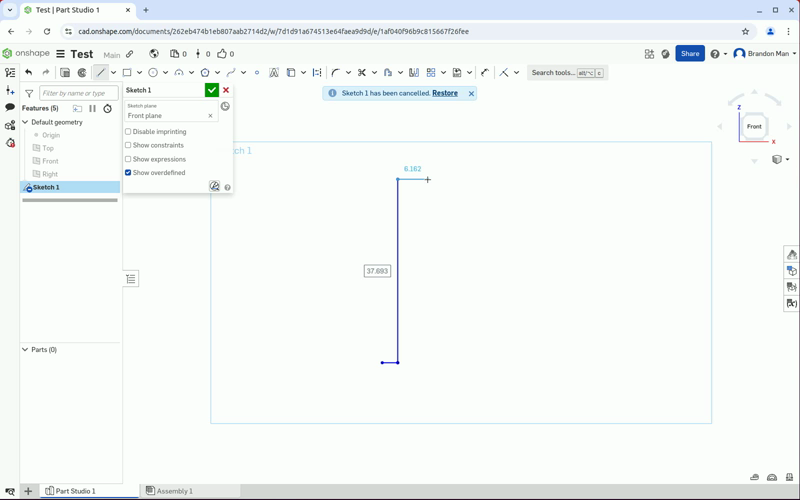
mouse_move(382, 179)
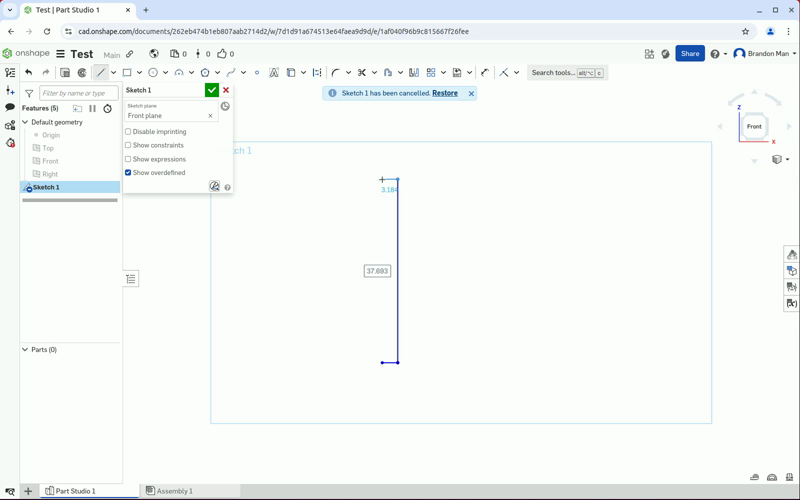
click(382, 179)
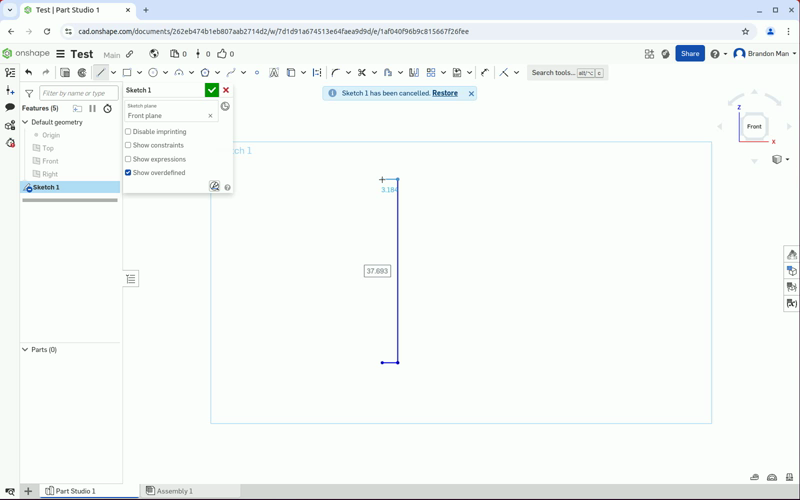
key_up(shift)
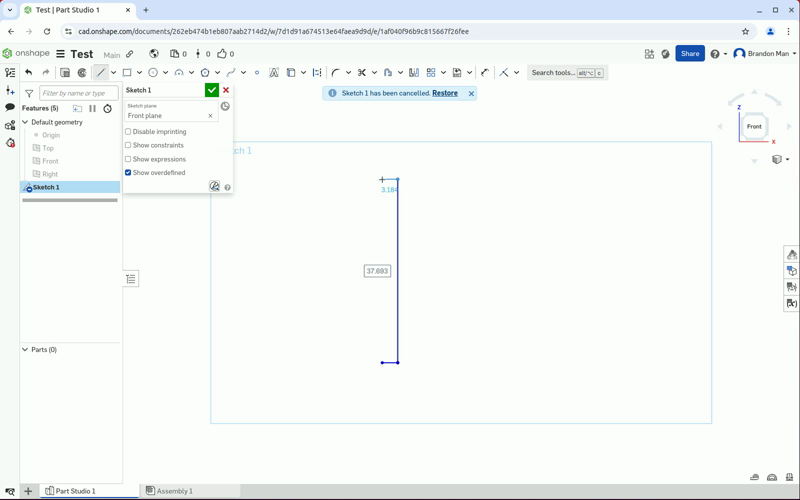
key_down(shift)
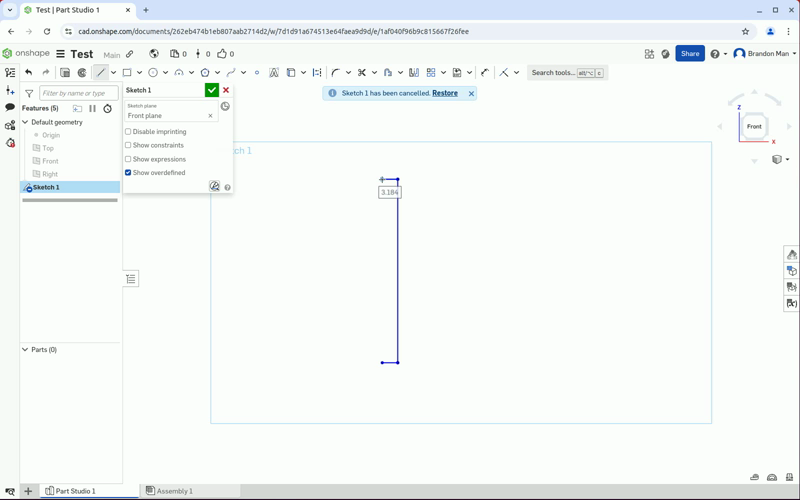
mouse_move(382, 362)
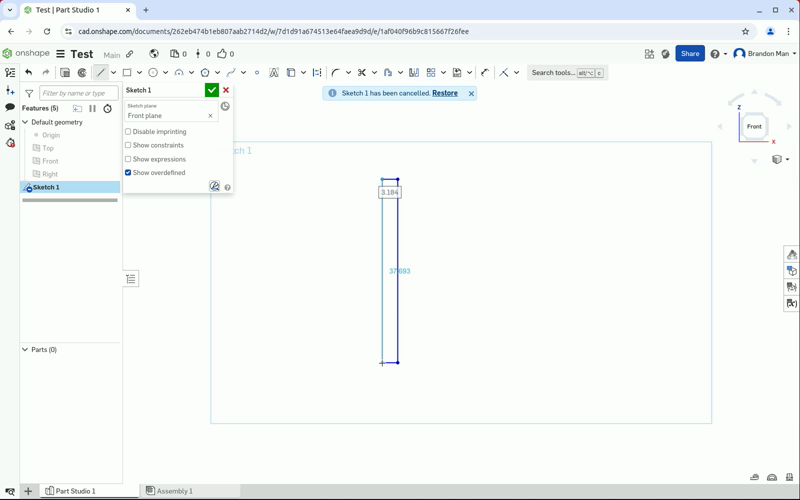
key_up(shift)
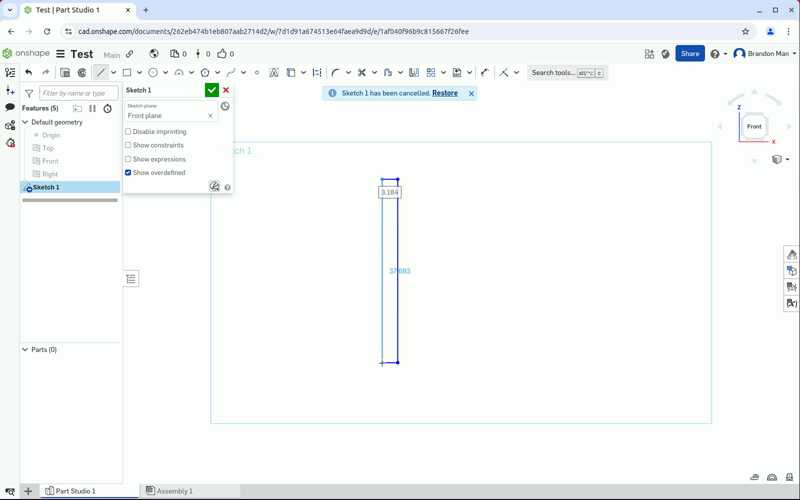
click(382, 362)
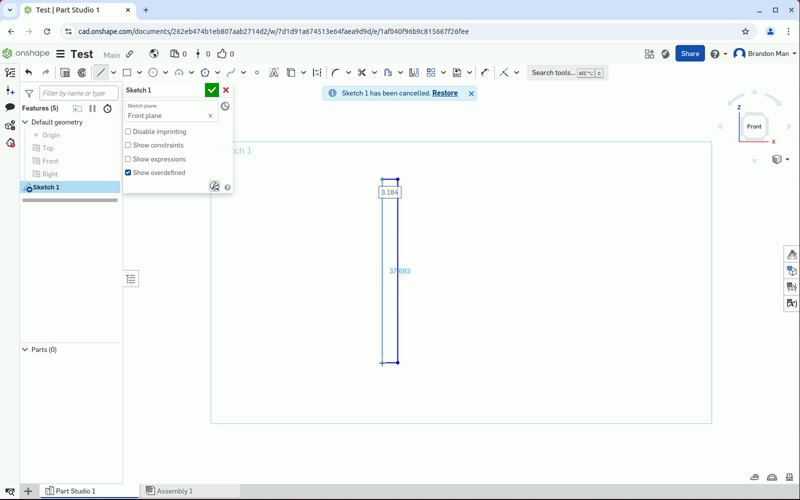
key(esc)
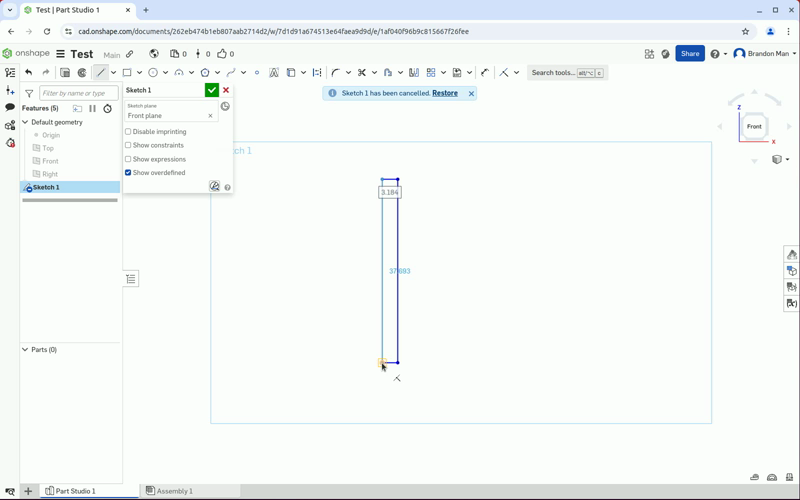
mouse_move(393, 353)
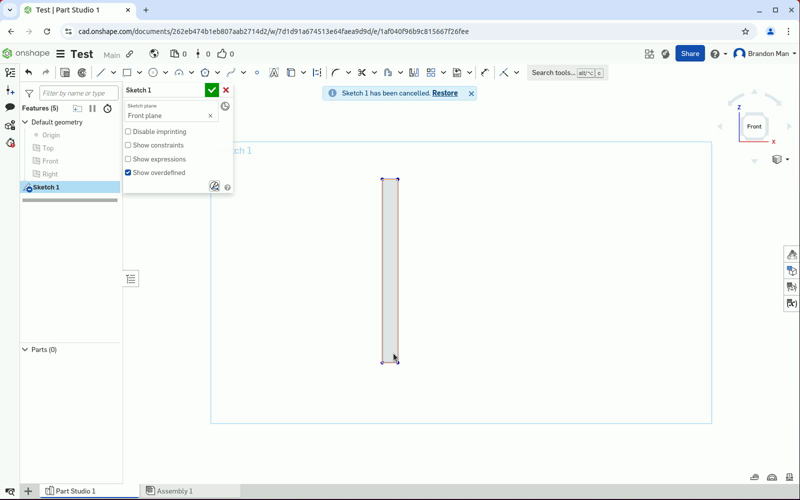
click(393, 353)
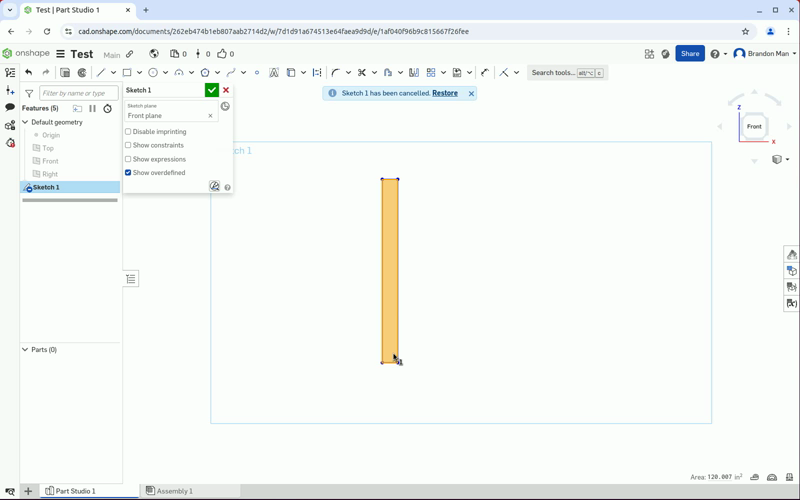
mouse_move(73, 352)
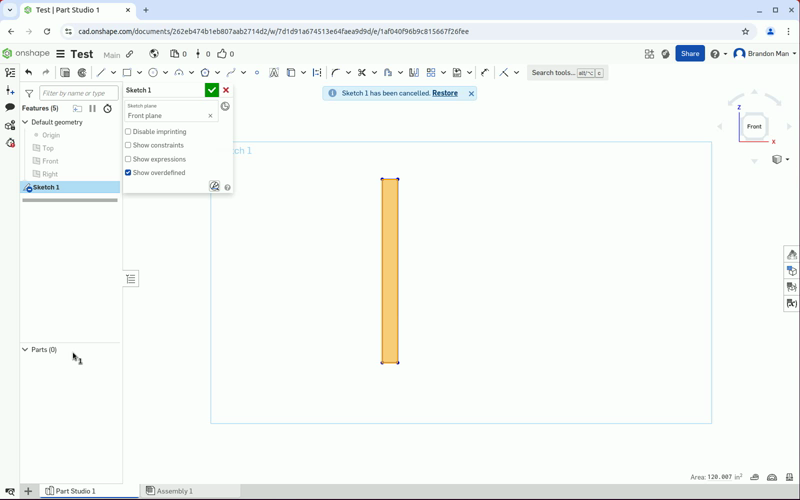
key(shift+y)
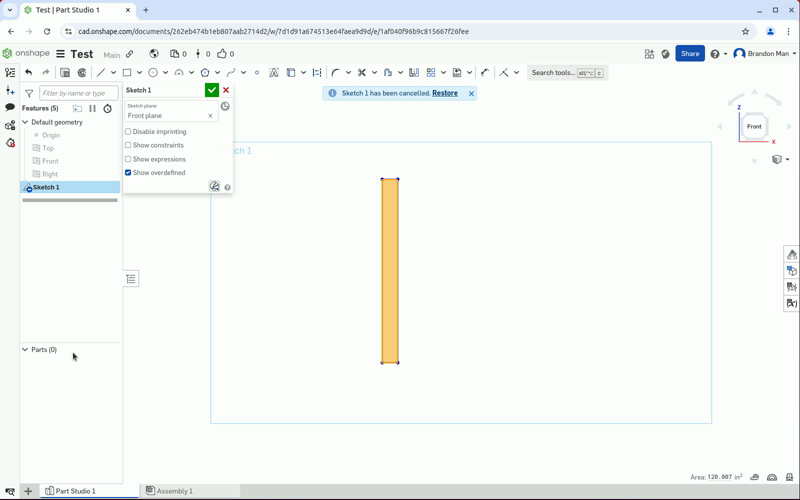
key(shift+e)
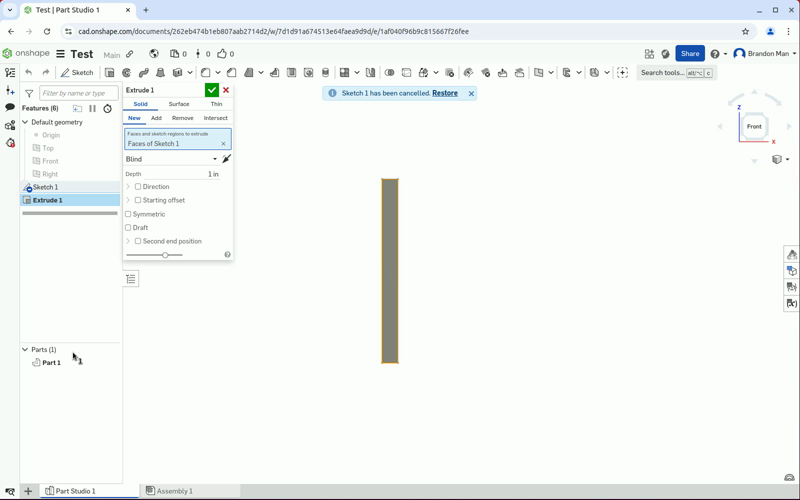
mouse_move(143, 106)
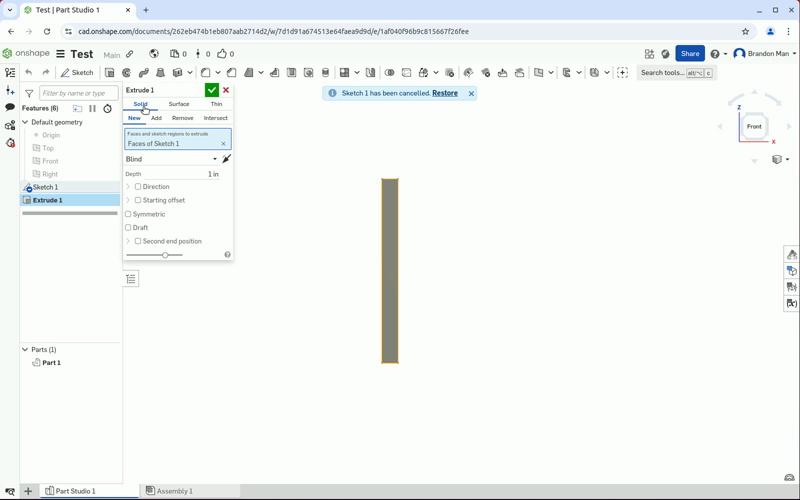
click(143, 106)
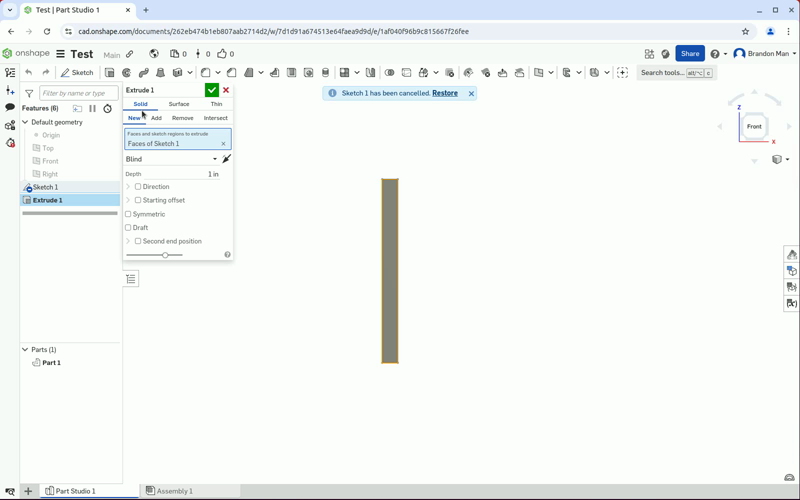
mouse_move(137, 120)
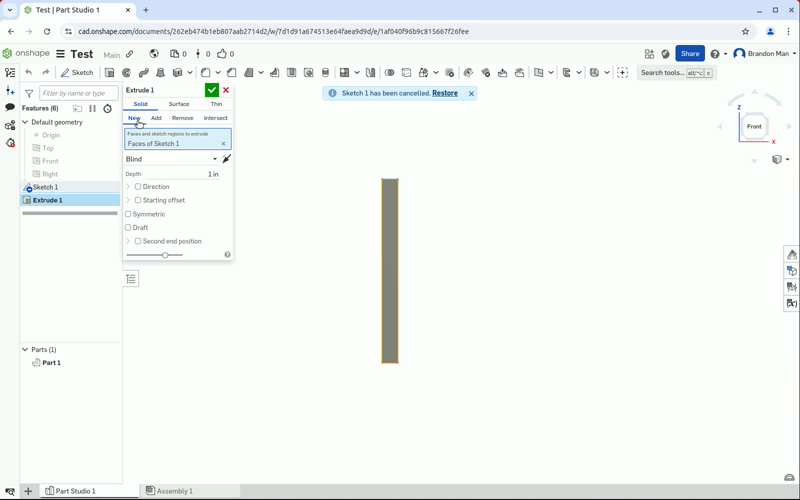
click(137, 120)
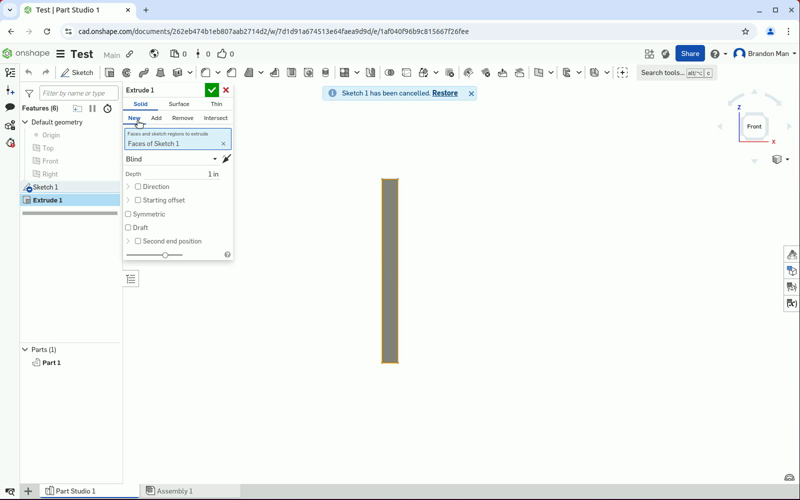
key(tab, 4)
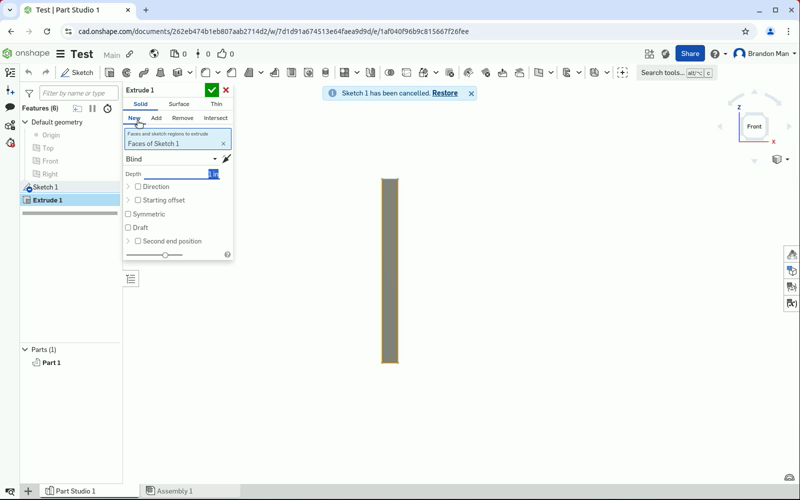
text(0.963)
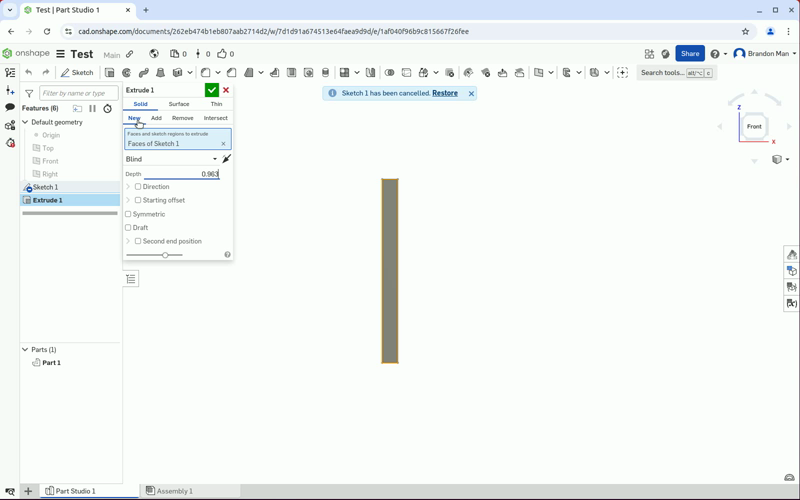
key(enter)
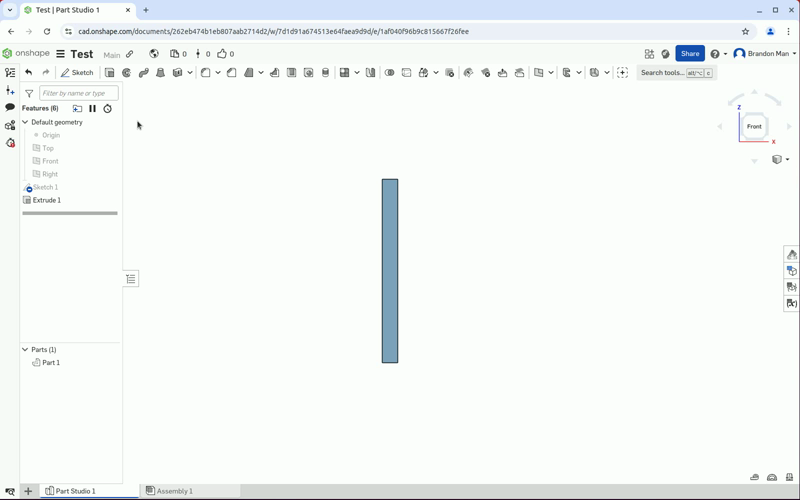
key(shift+h)
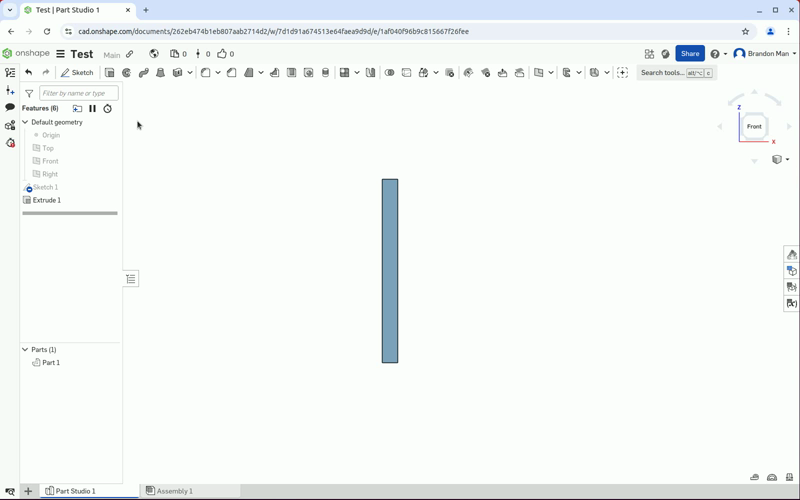
key(shift+h)
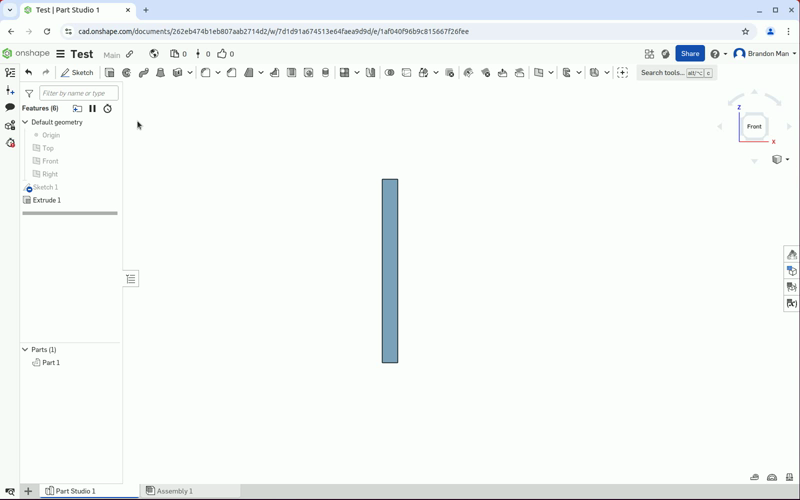
mouse_move(73, 189)
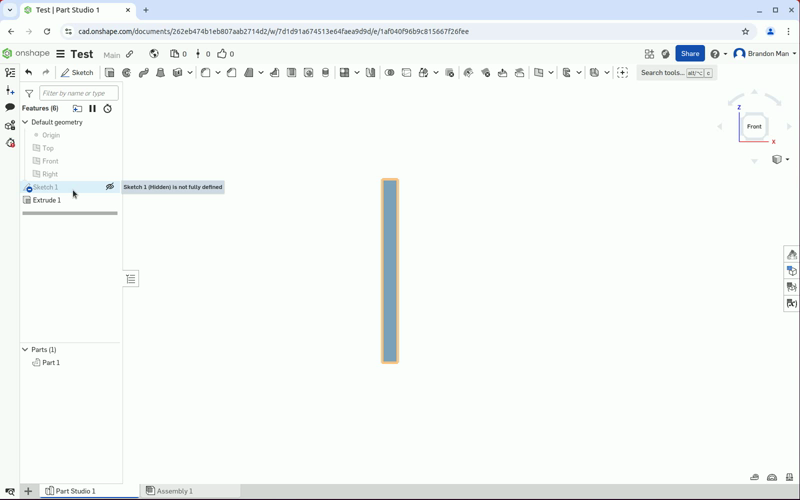
click(73, 189)
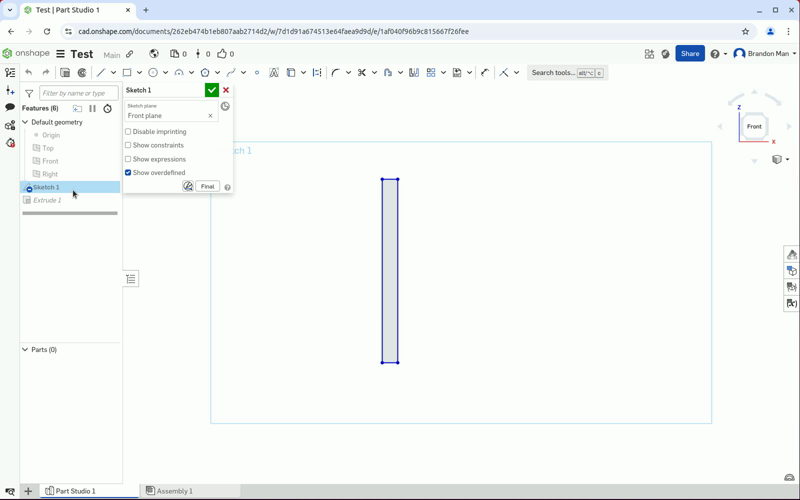
mouse_move(229, 92)
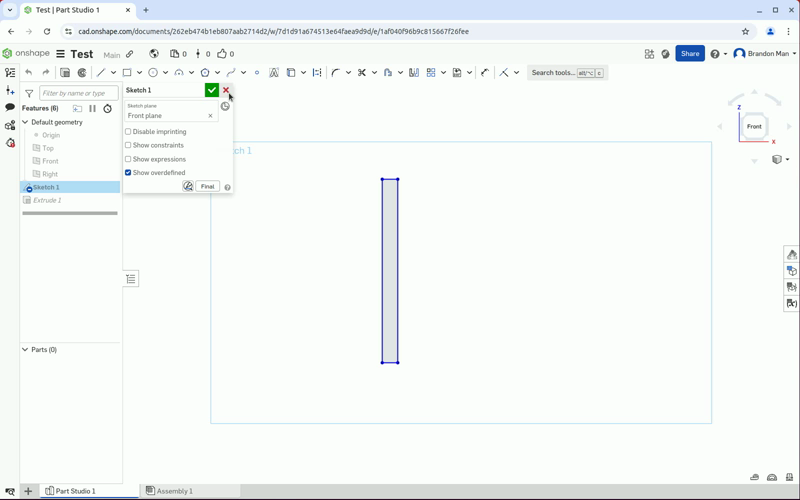
click(229, 92)
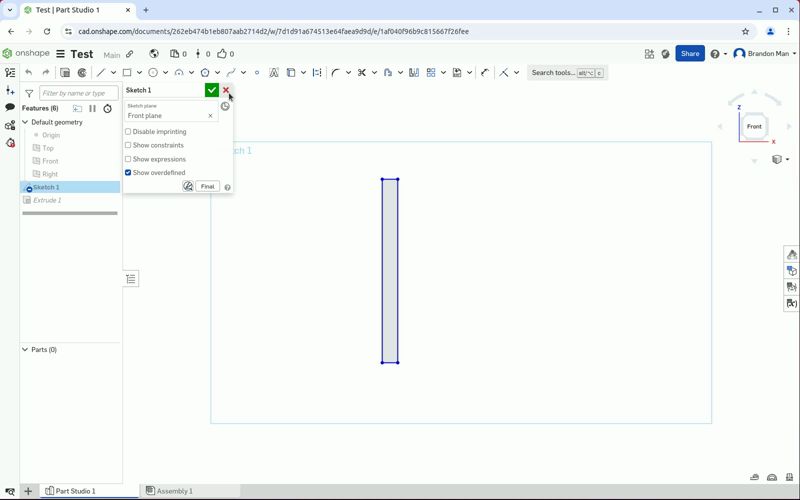
key(shift+s)
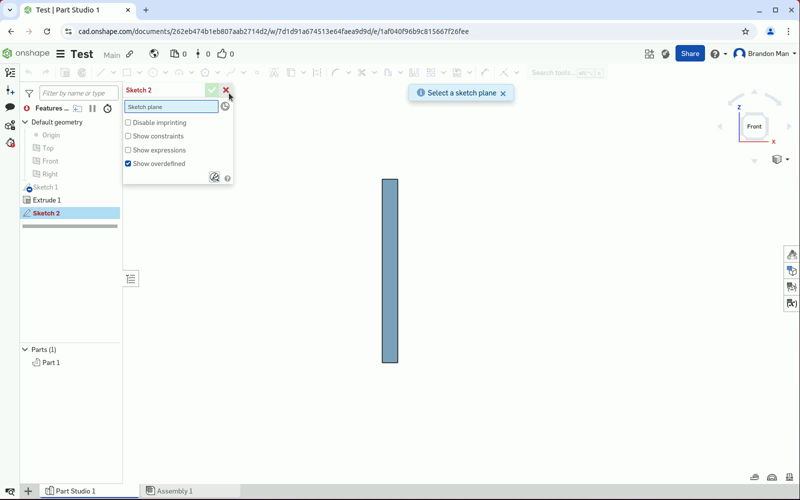
mouse_move(73, 163)
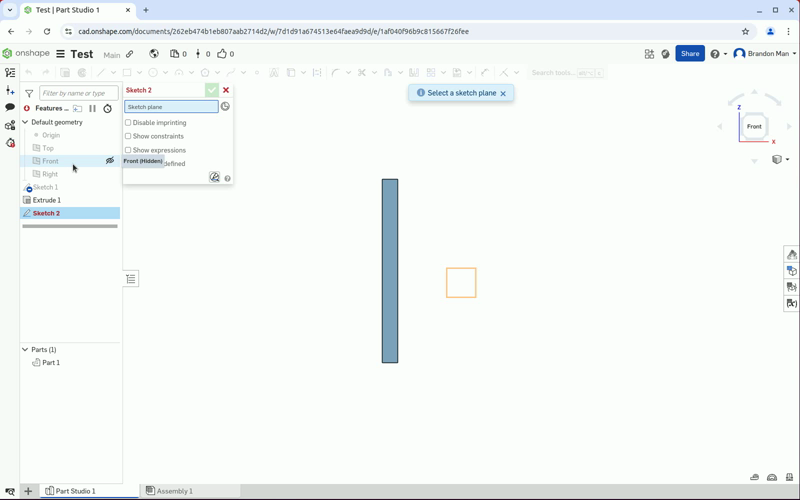
click(73, 163)
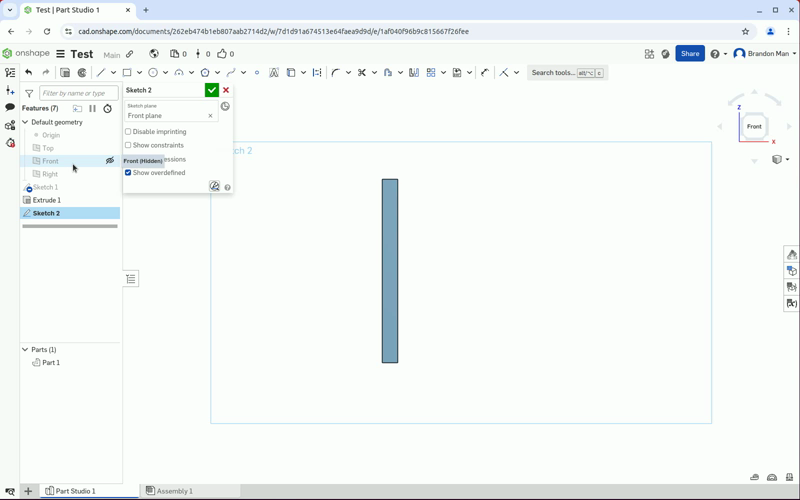
mouse_move(73, 352)
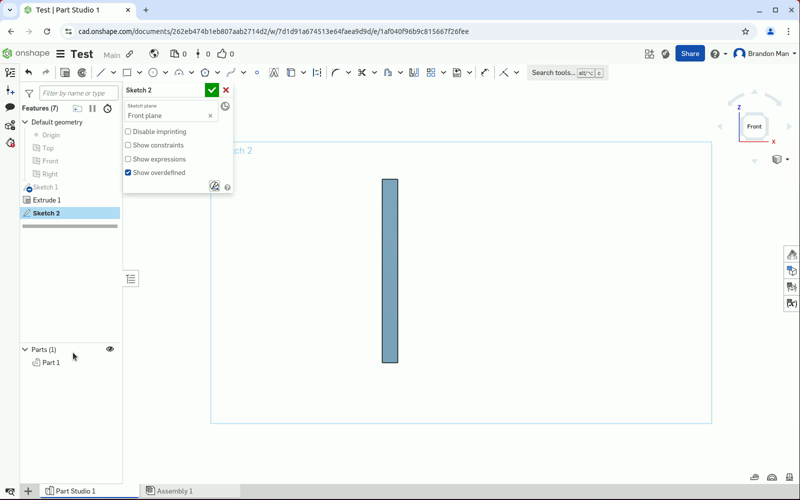
key(y)
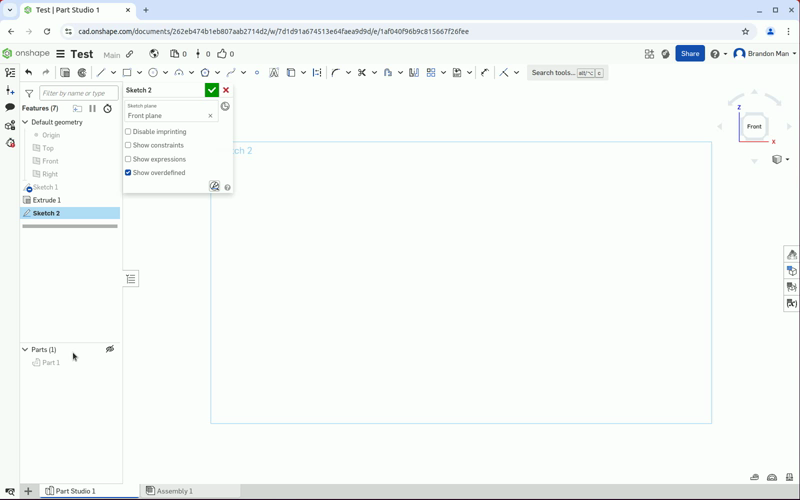
key(a)
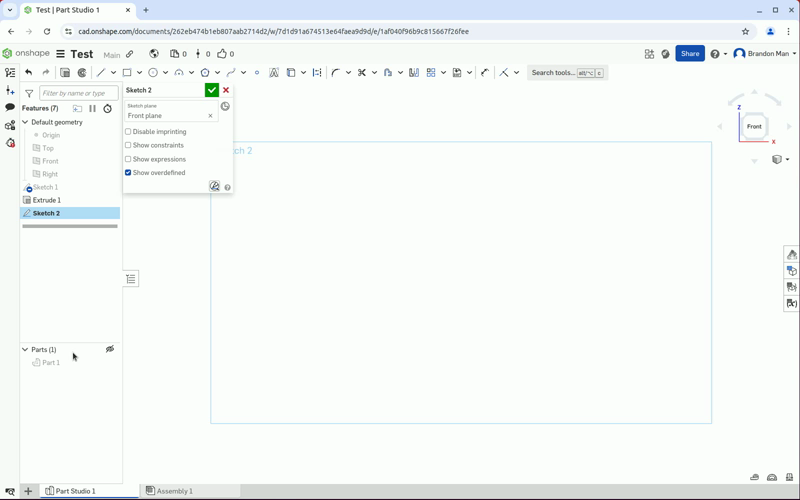
key_down(shift)
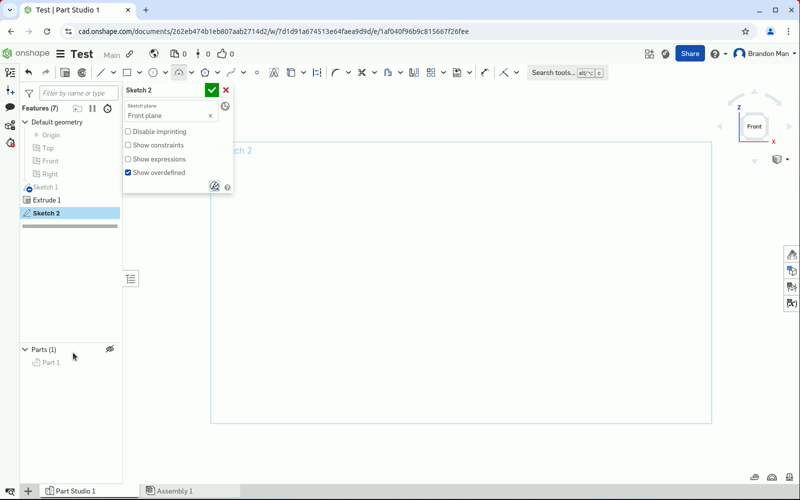
mouse_move(382, 178)
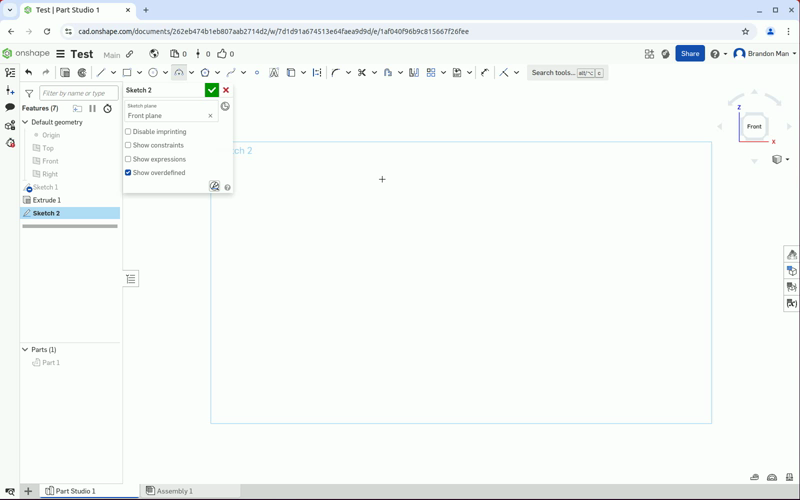
click(382, 178)
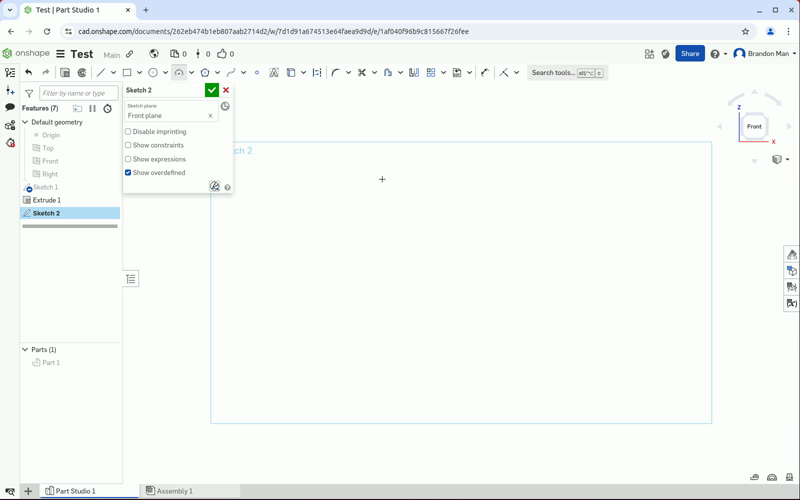
key_up(shift)
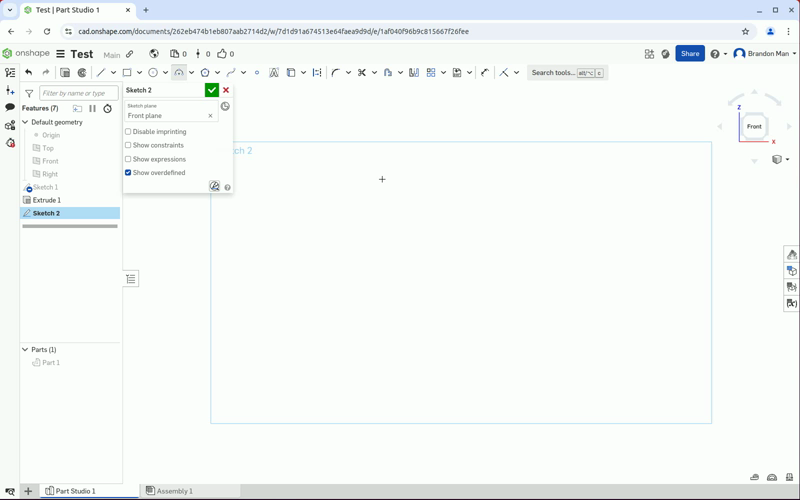
key_down(shift)
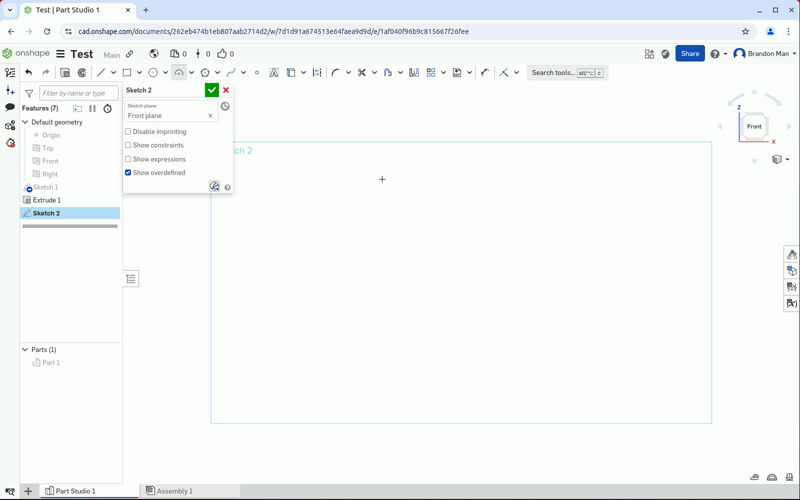
mouse_move(398, 178)
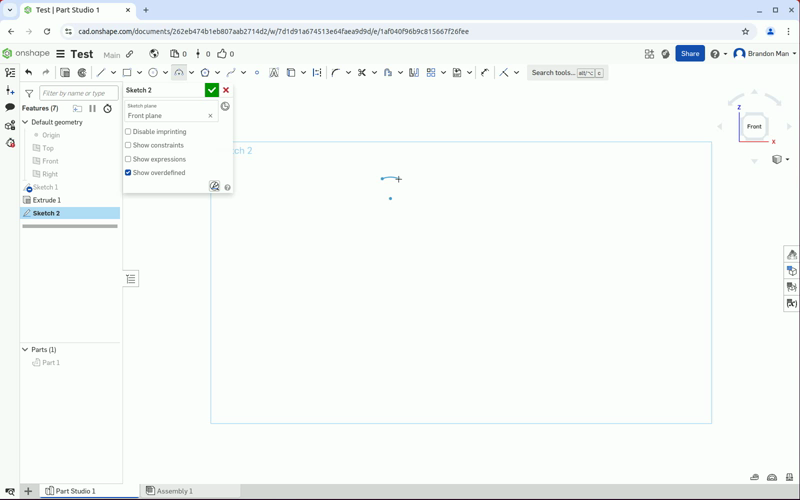
click(398, 178)
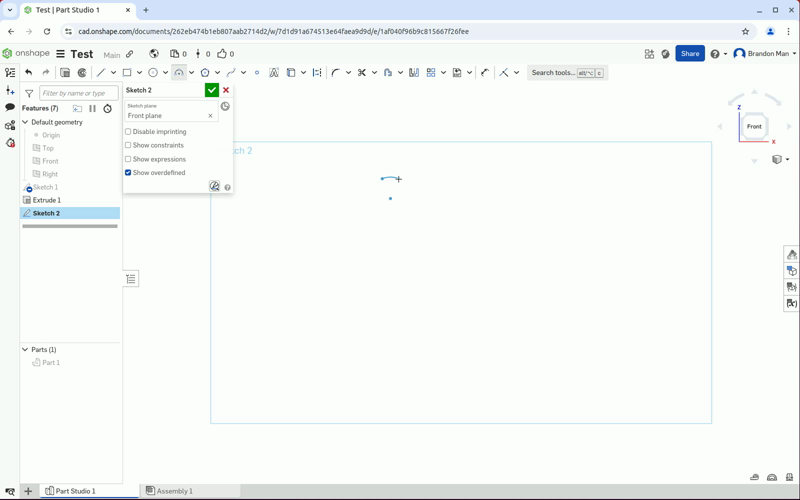
mouse_move(390, 186)
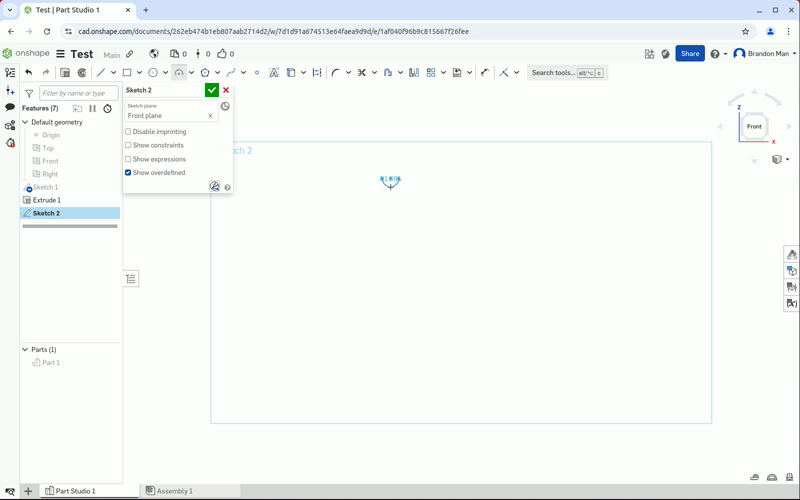
click(390, 186)
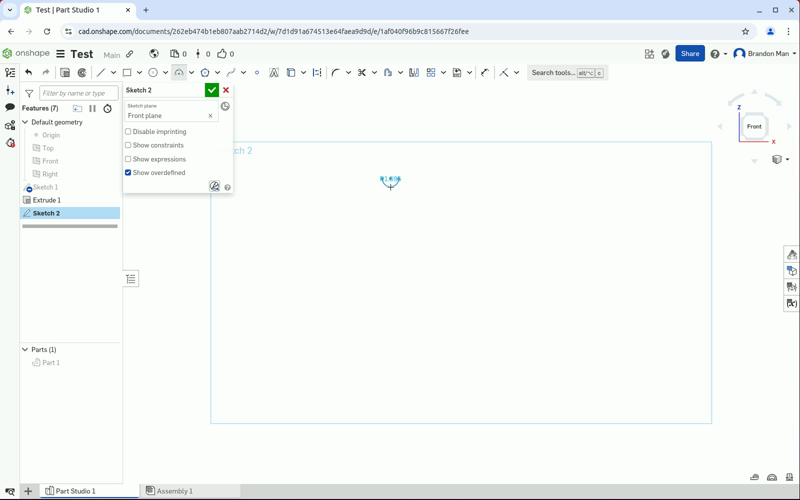
key_up(shift)
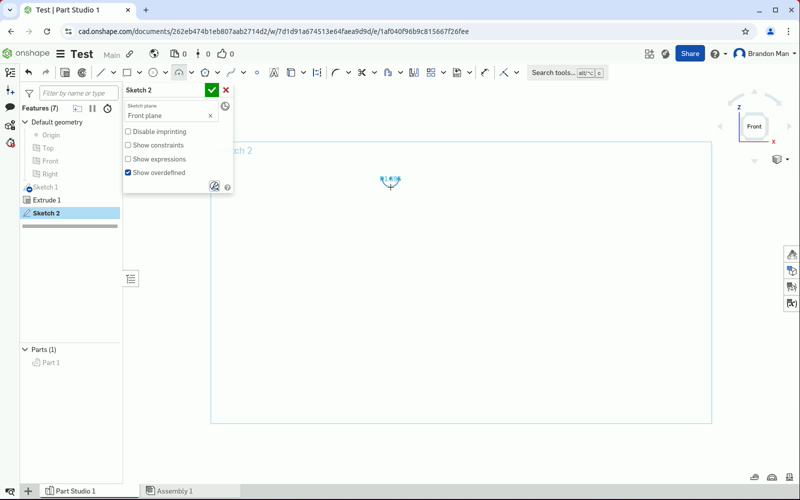
key(esc)
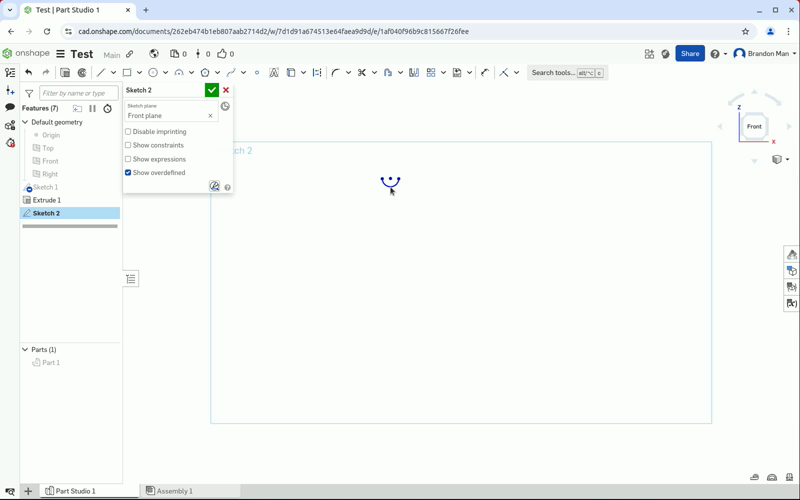
key(l)
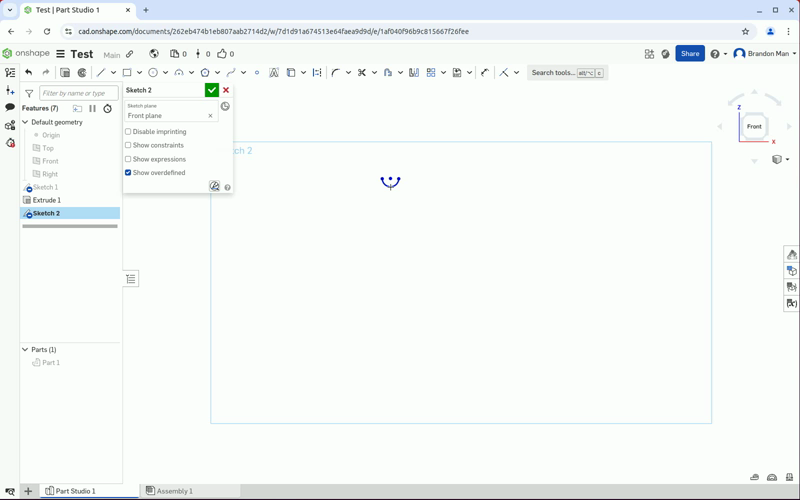
mouse_move(398, 178)
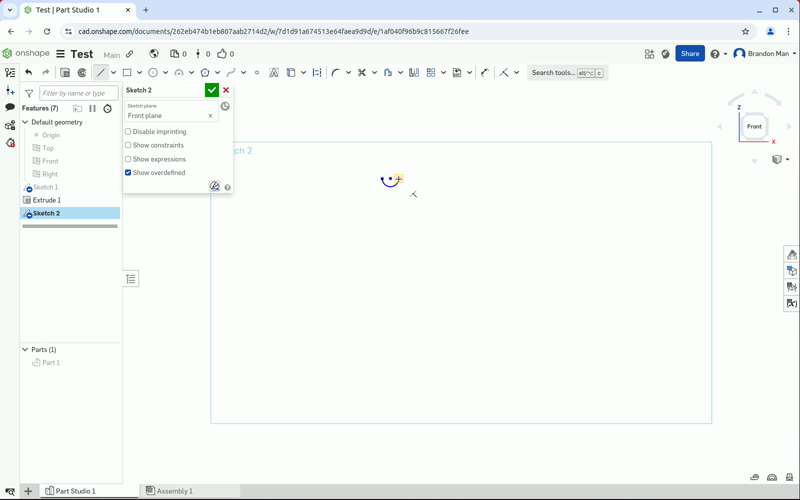
click(398, 178)
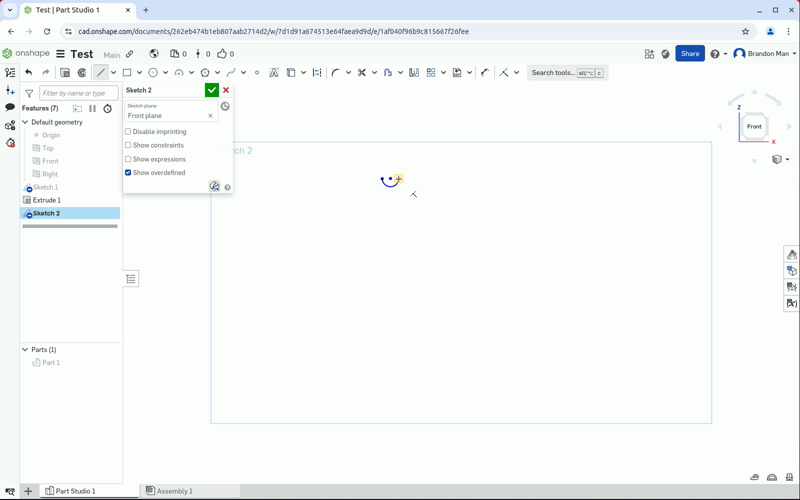
mouse_move(428, 178)
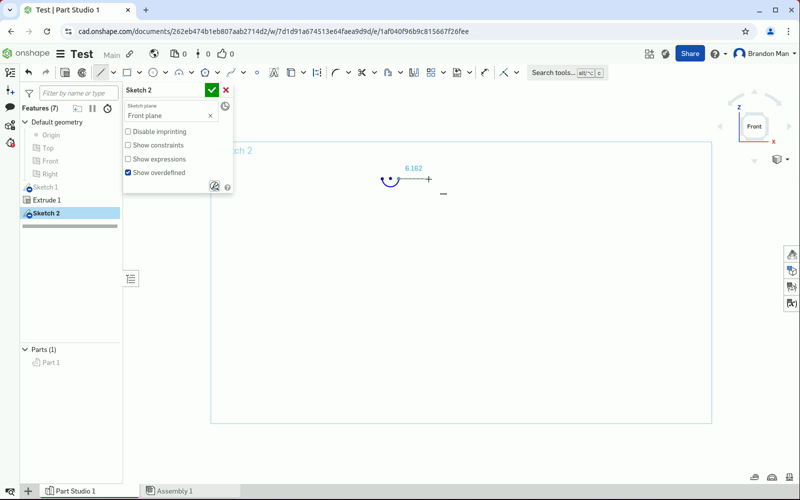
key_down(shift)
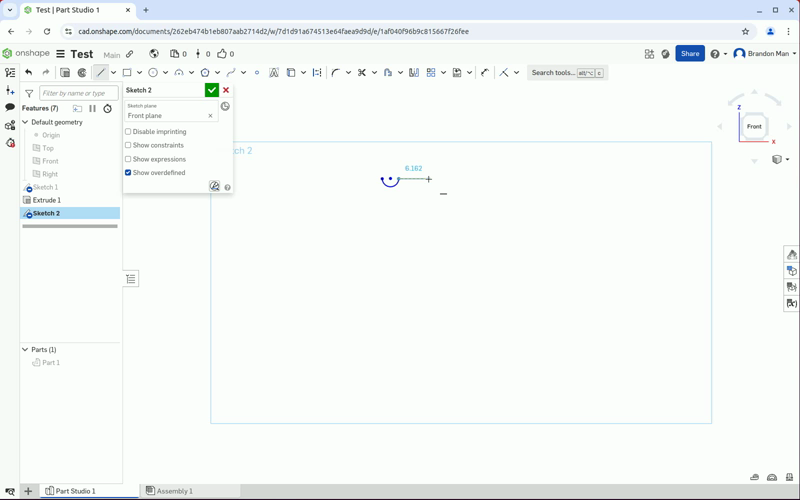
mouse_move(382, 178)
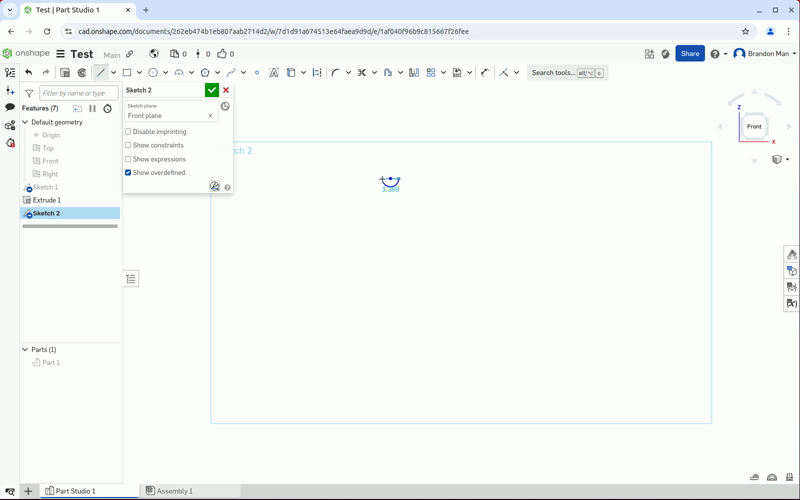
key_up(shift)
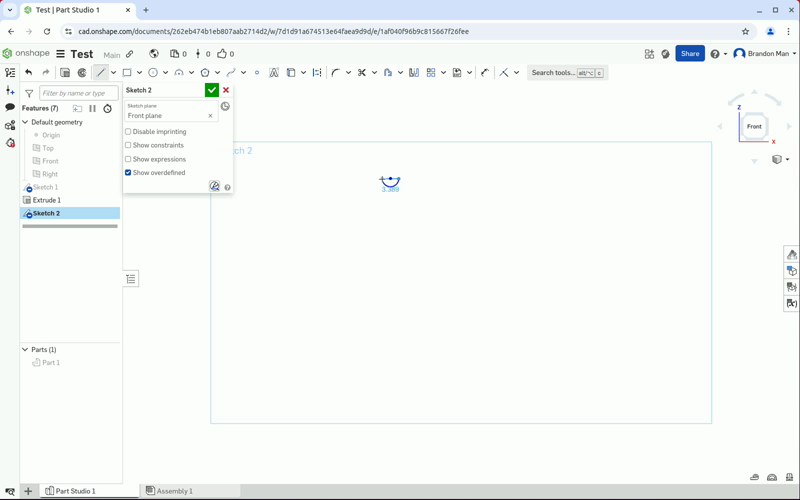
click(382, 178)
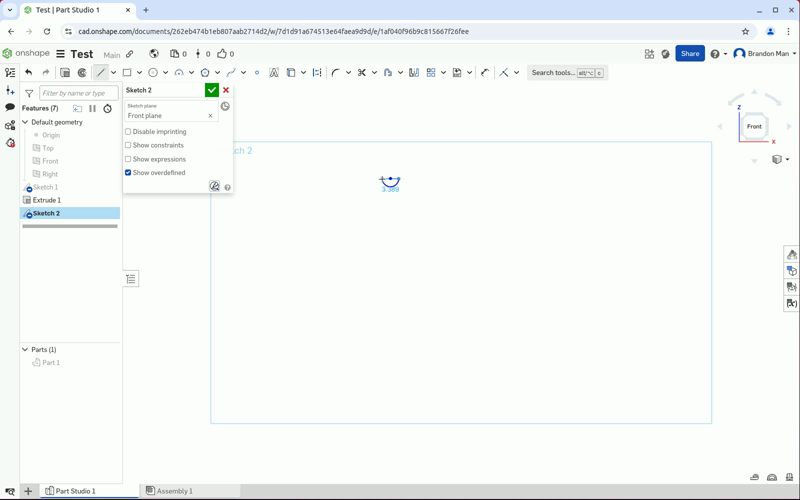
key(esc)
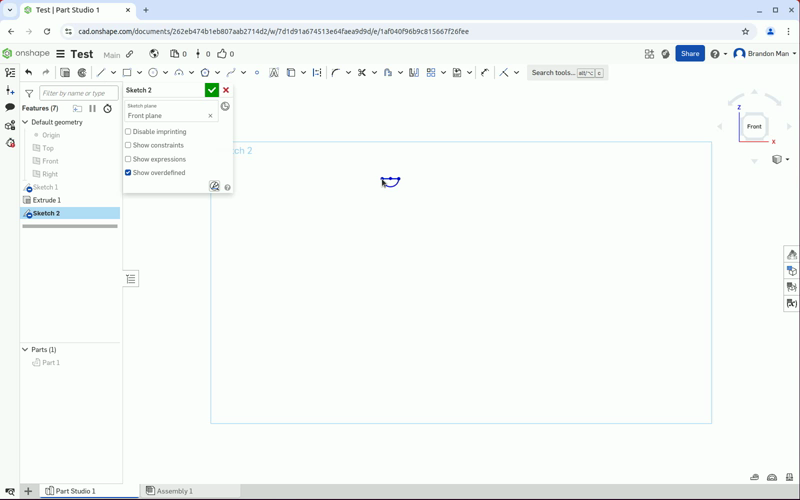
mouse_move(387, 179)
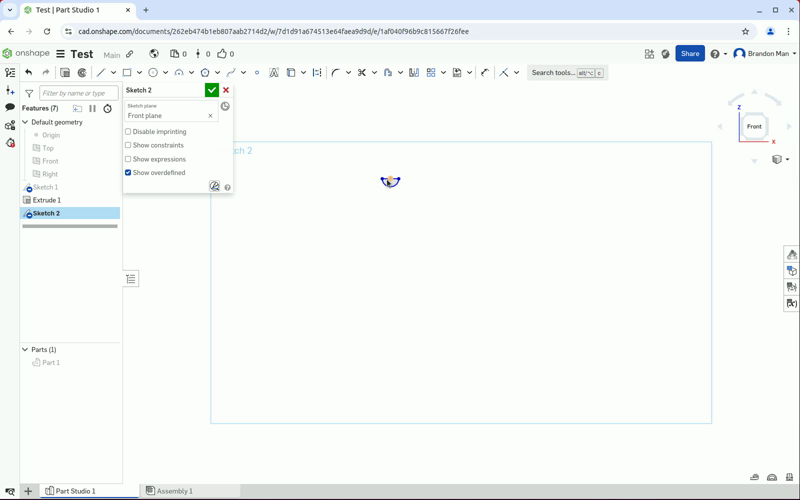
scroll(6)
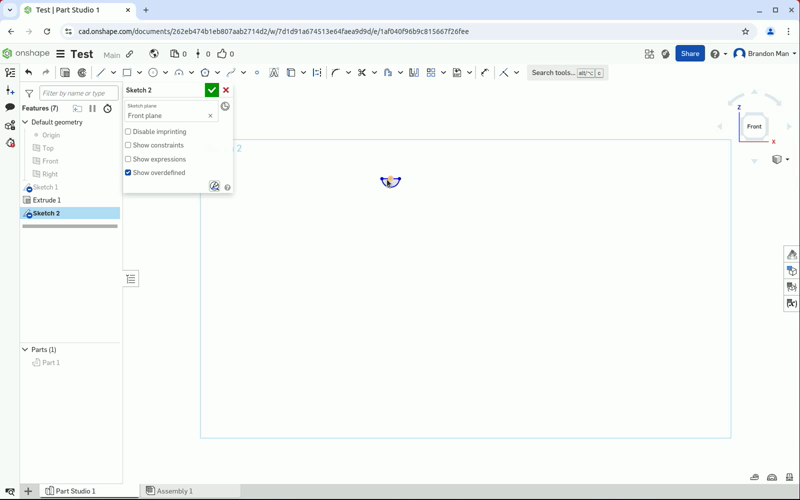
scroll(6)
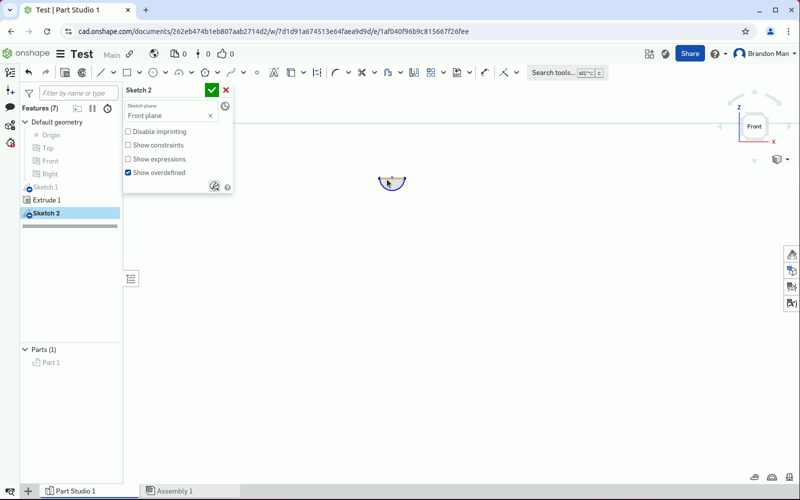
scroll(6)
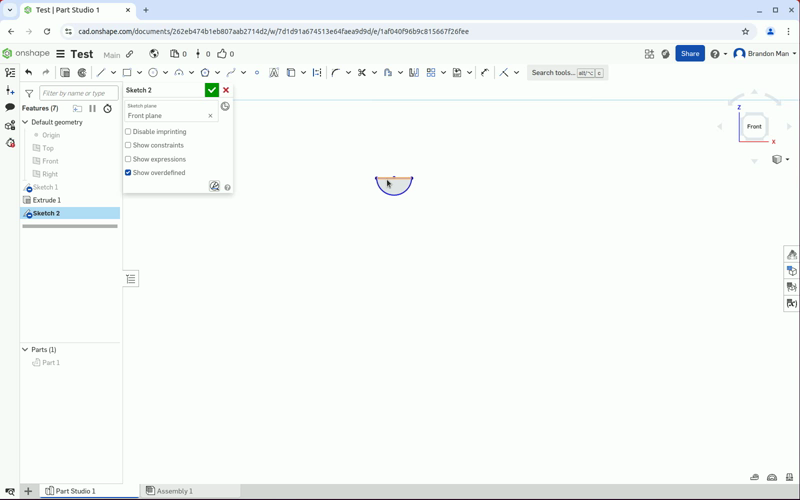
scroll(6)
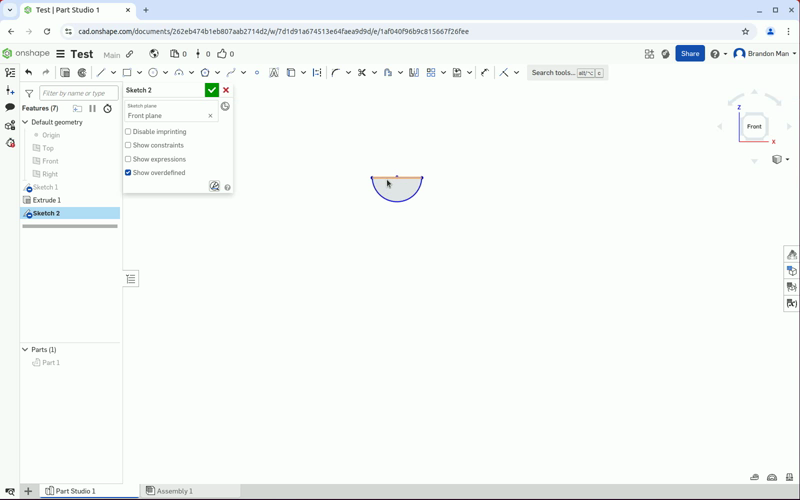
scroll(6)
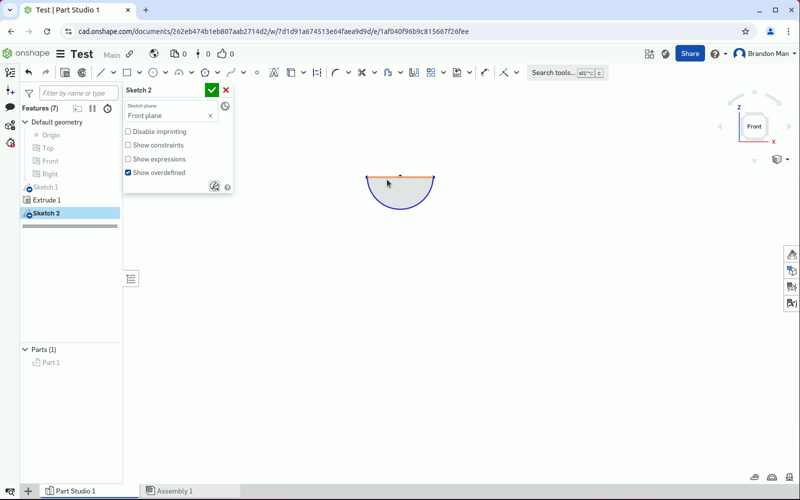
scroll(6)
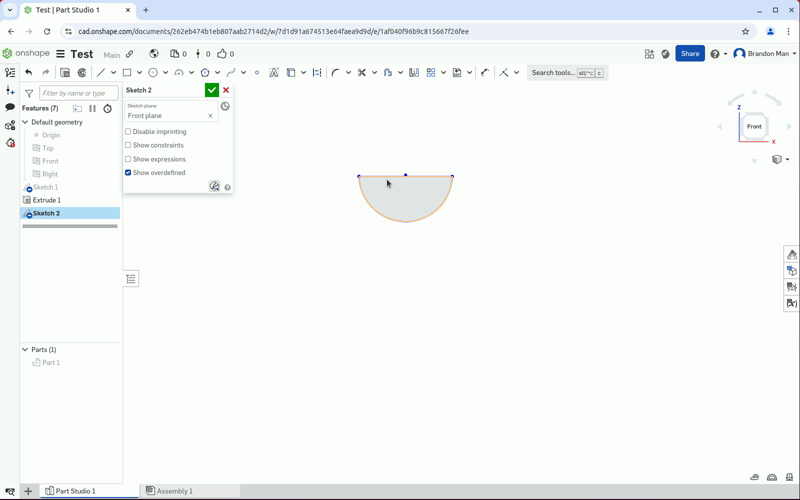
scroll(6)
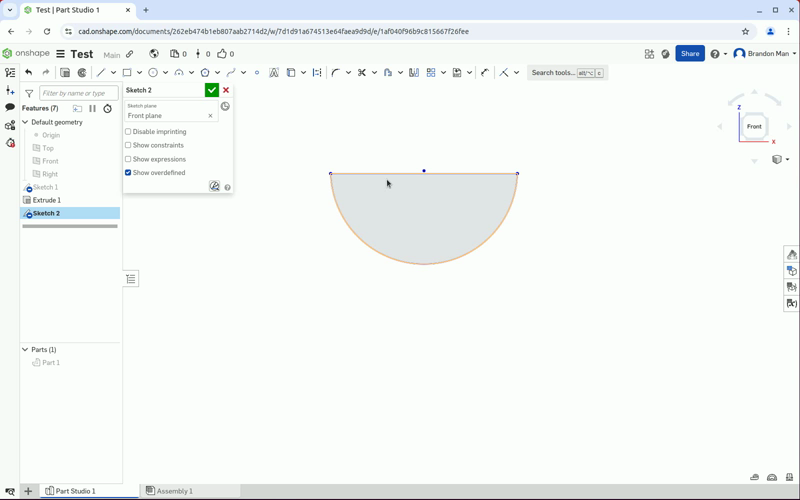
click(387, 179)
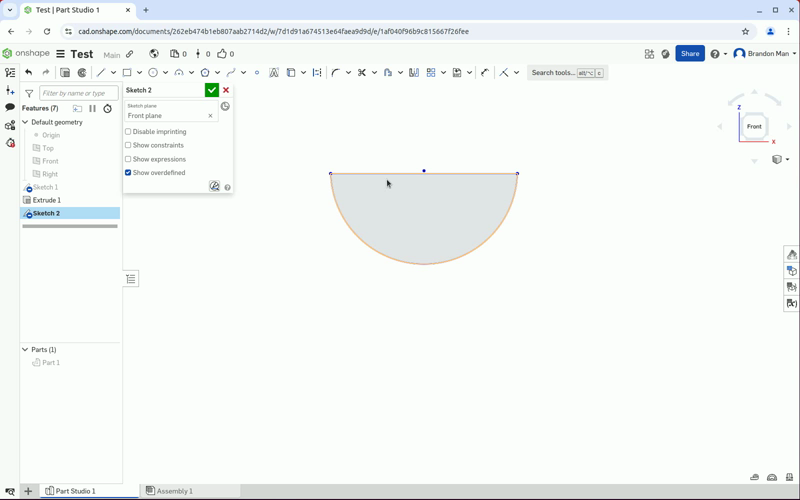
scroll(-6)
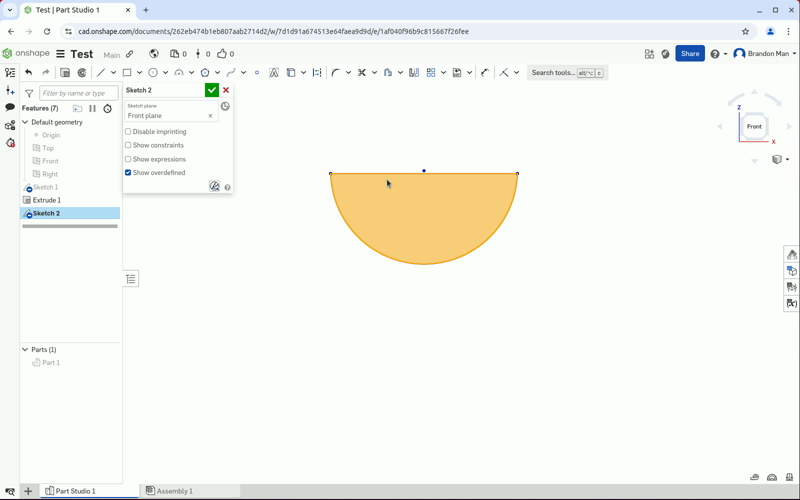
scroll(-6)
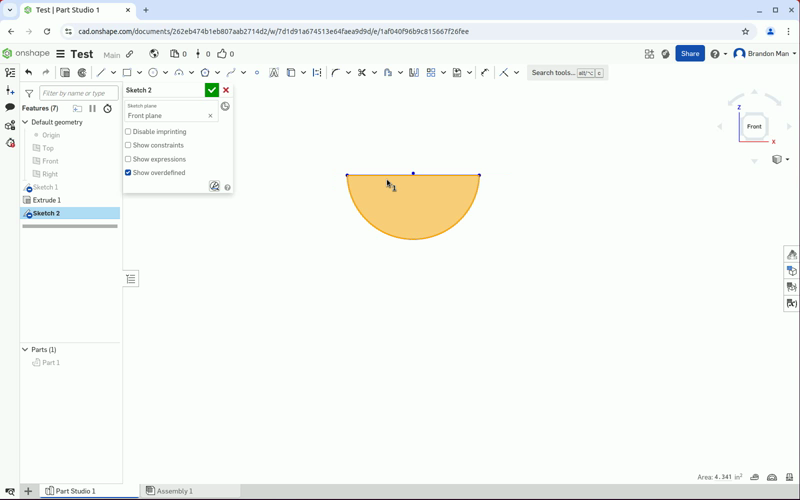
scroll(-6)
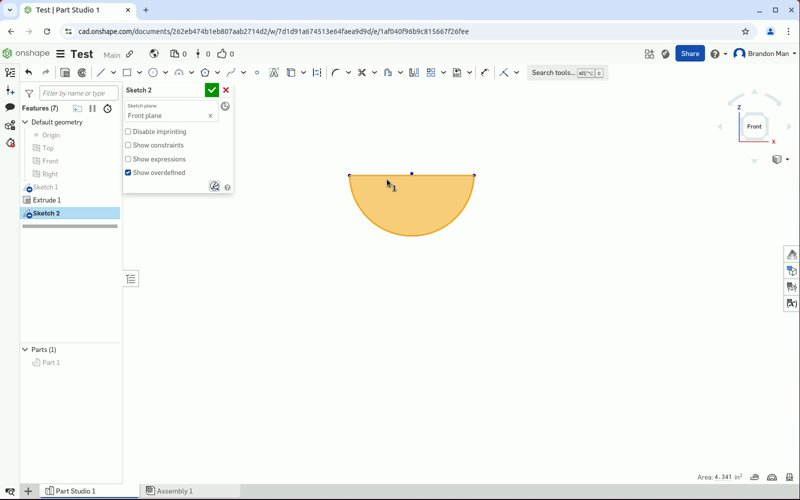
scroll(-6)
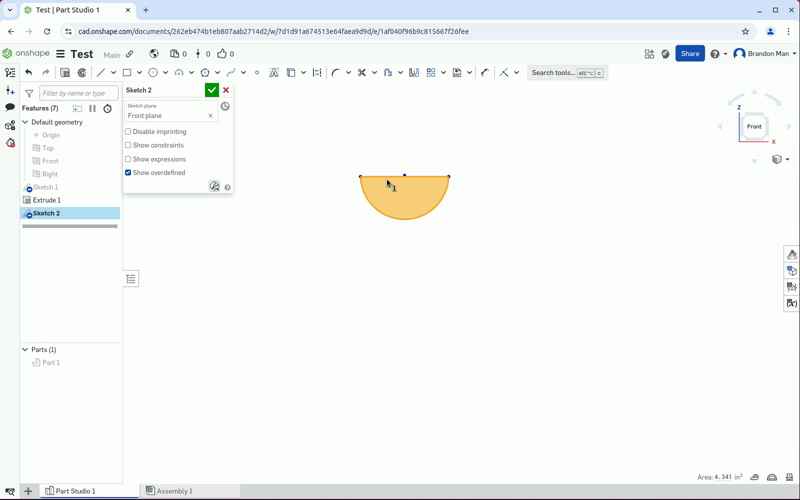
scroll(-6)
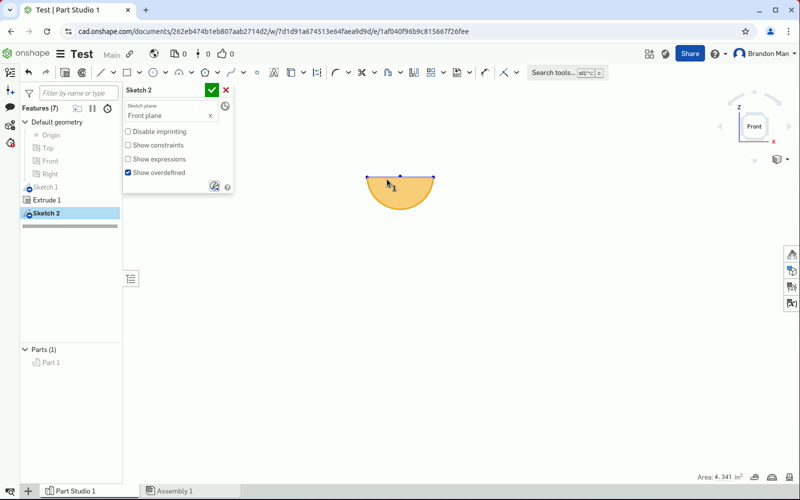
scroll(-6)
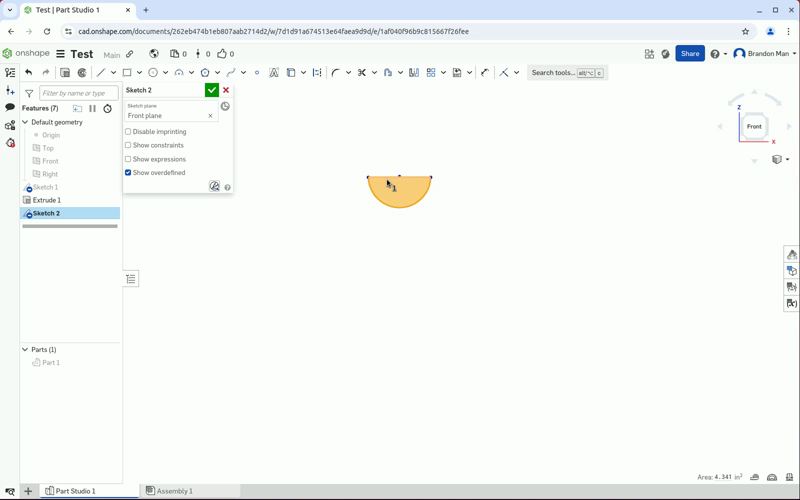
scroll(-6)
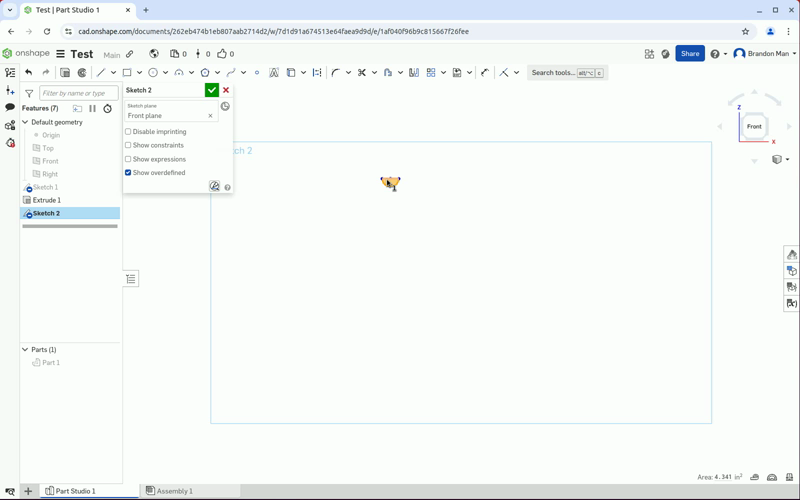
mouse_move(73, 352)
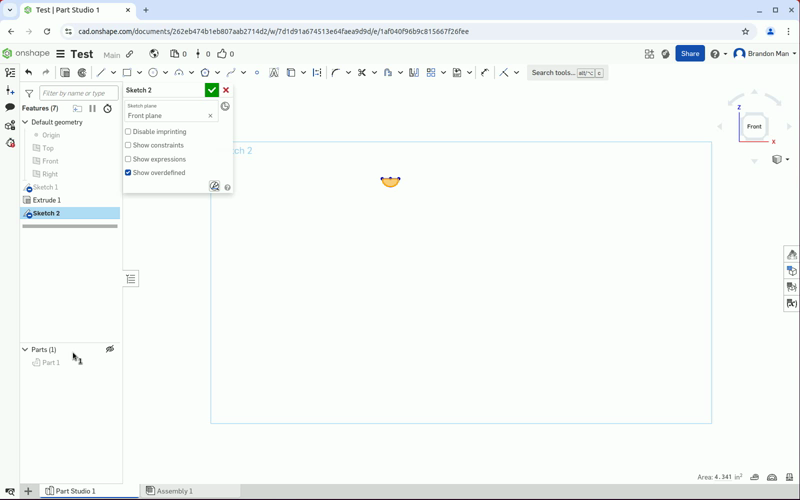
key(shift+y)
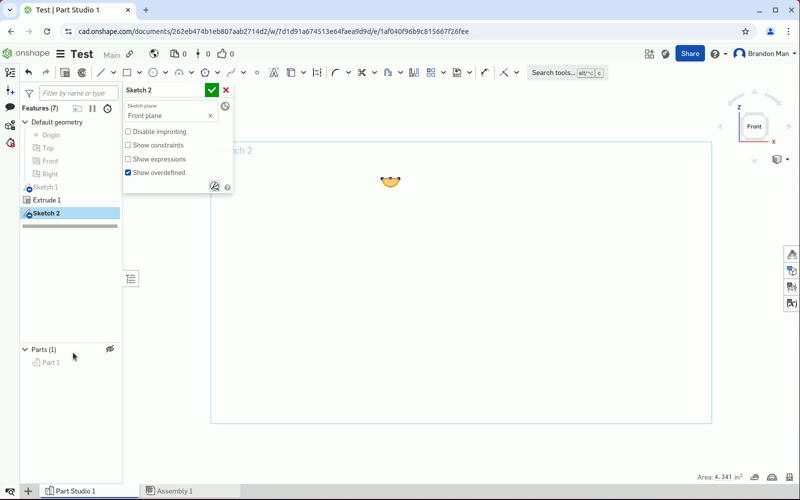
key(shift+e)
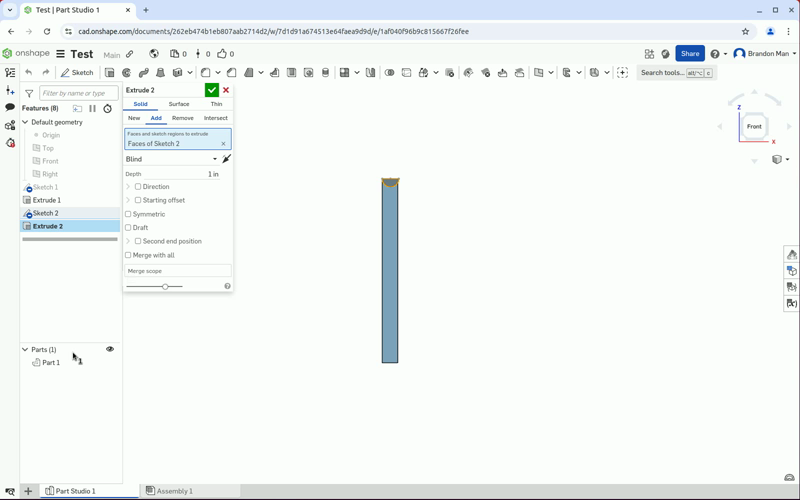
mouse_move(143, 106)
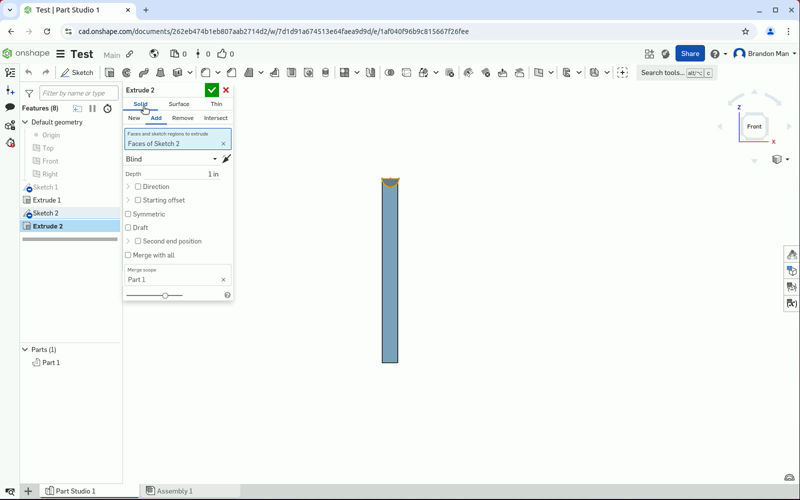
click(143, 106)
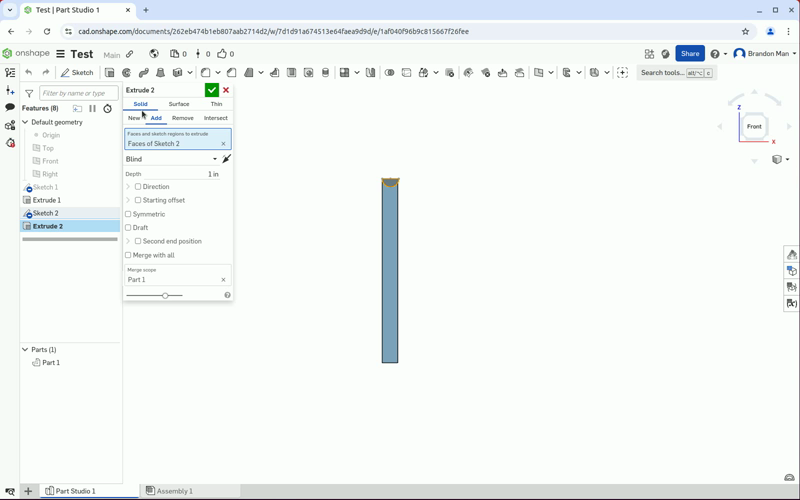
mouse_move(137, 120)
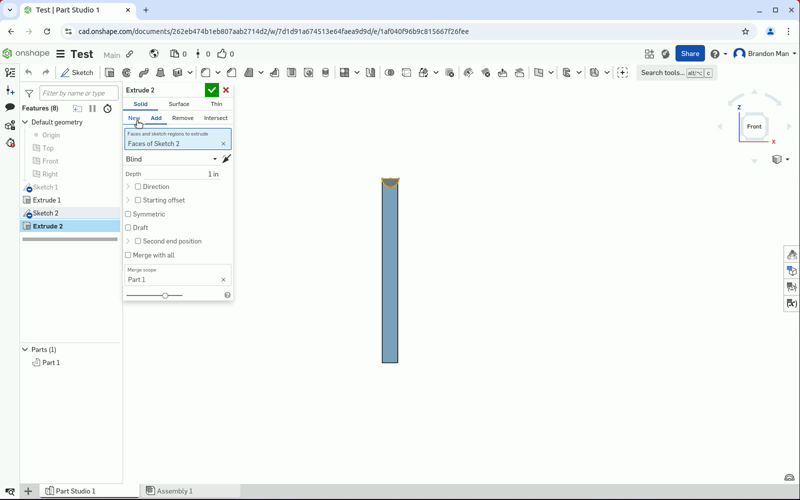
click(137, 120)
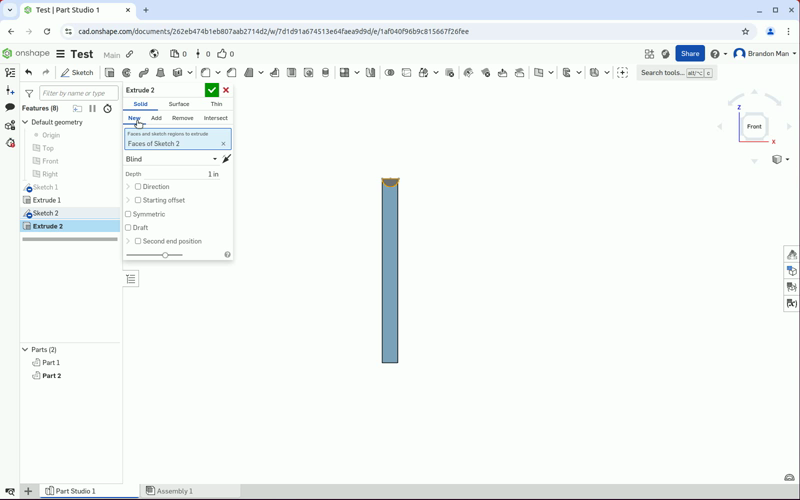
key(tab, 4)
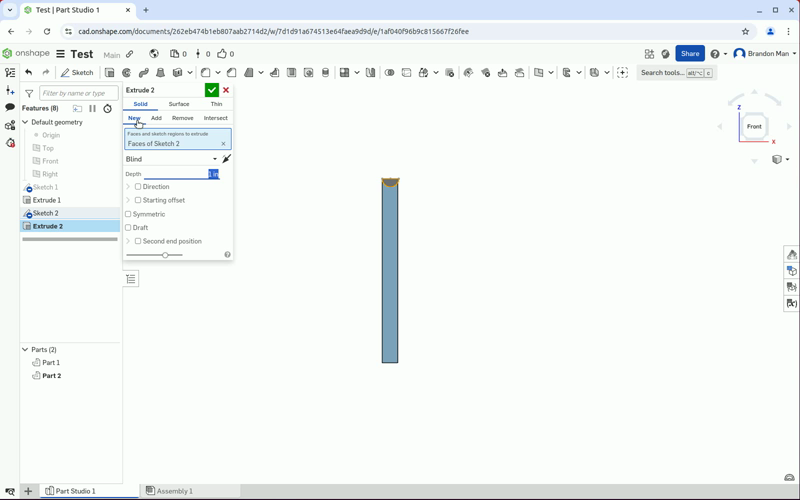
text(0.963)
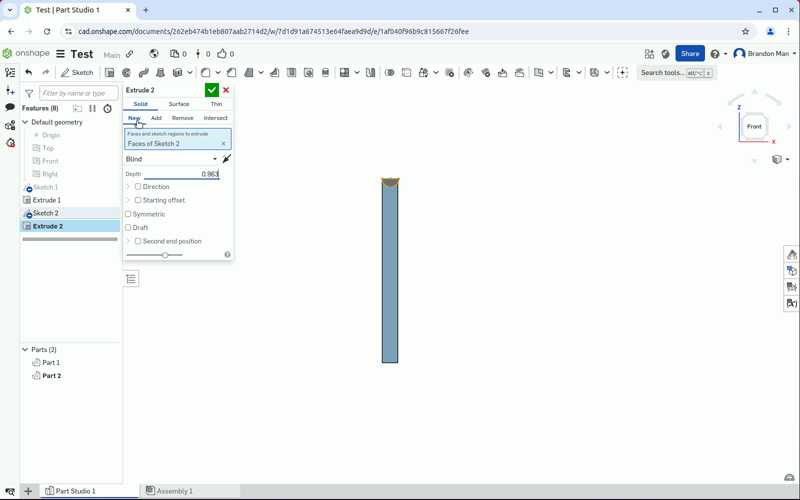
key(enter)
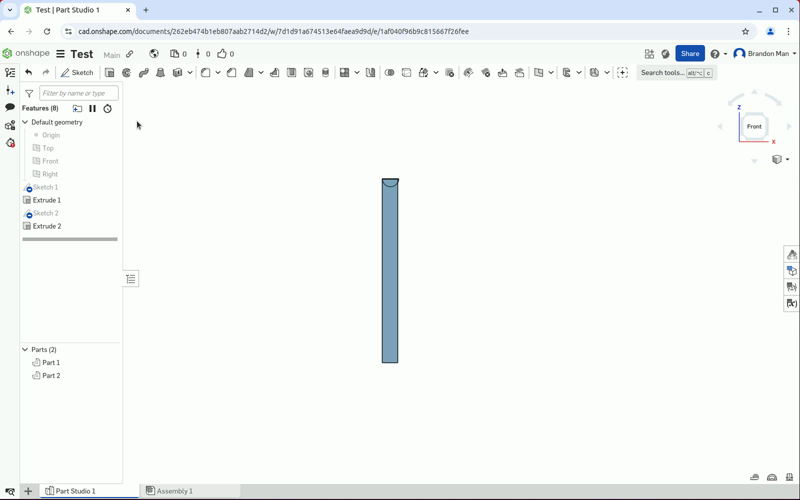
key(shift+h)
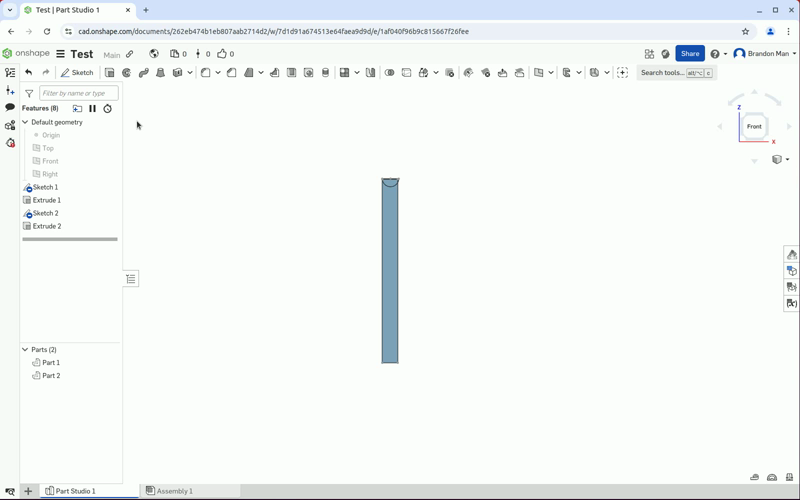
key(shift+h)
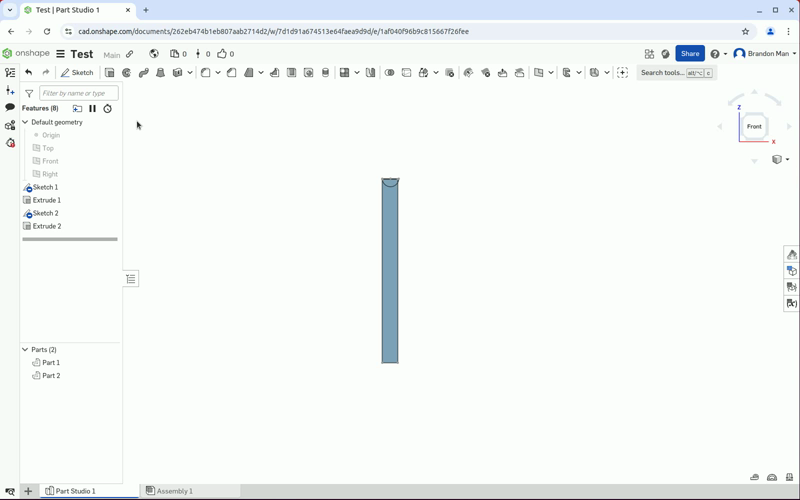
key(shift+7)
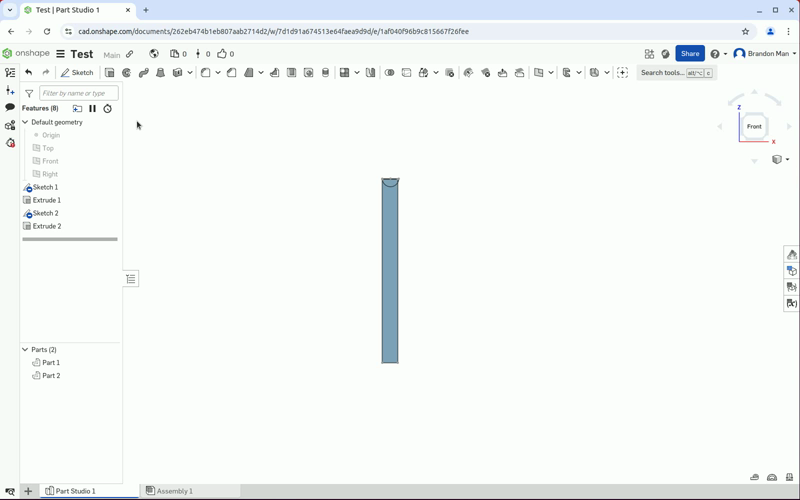
key(left, 2)
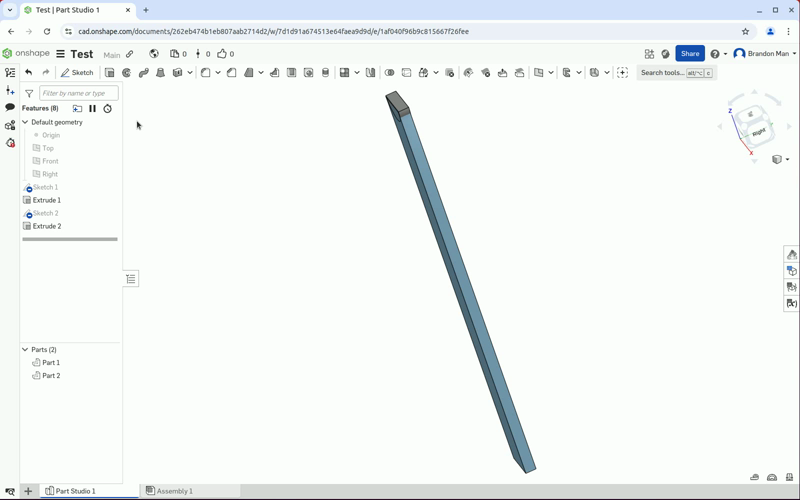
key(down, 2)
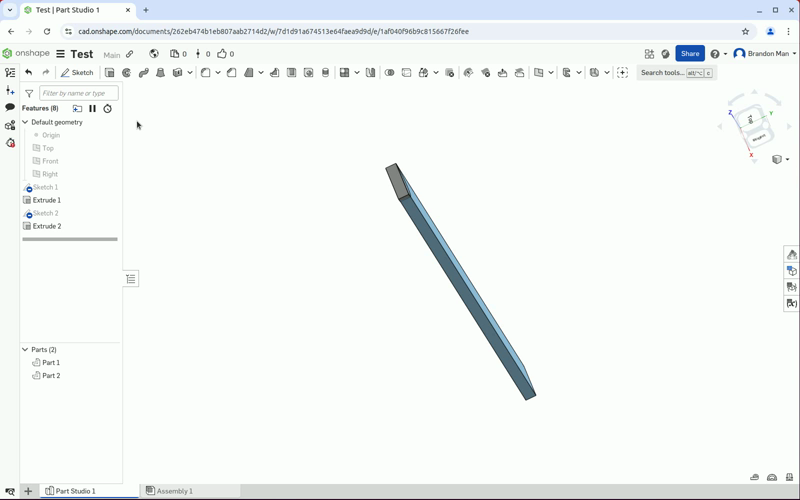
key(up, 2)
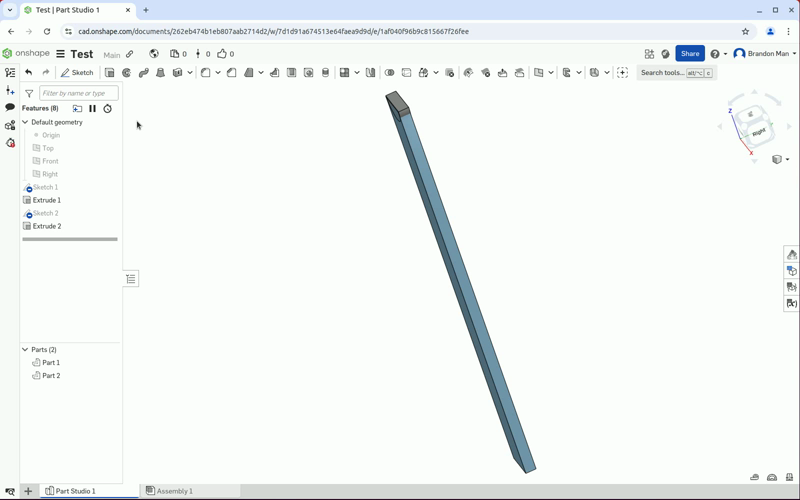
key(right, 2)
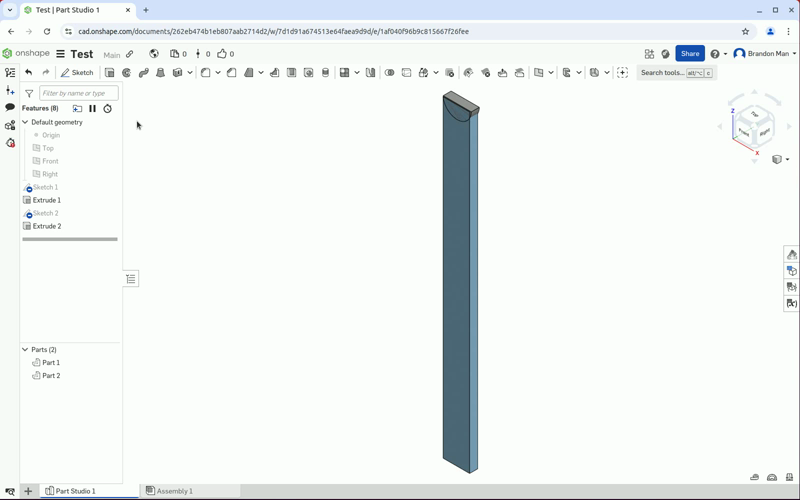
mouse_move(73, 189)
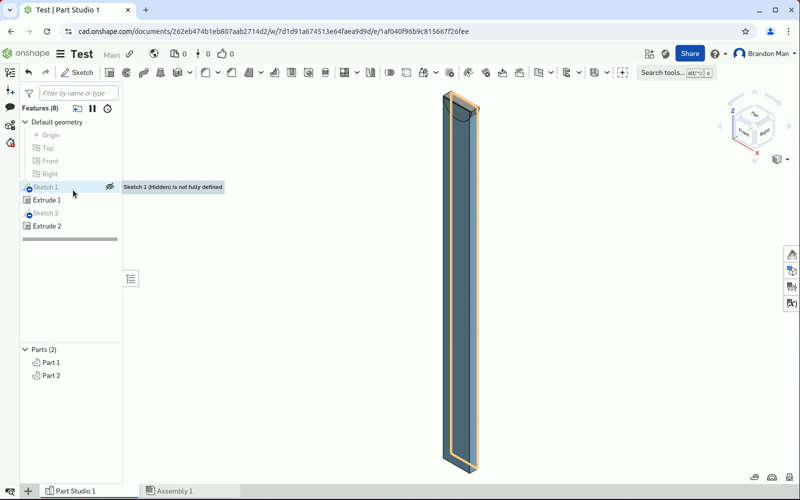
click(73, 189)